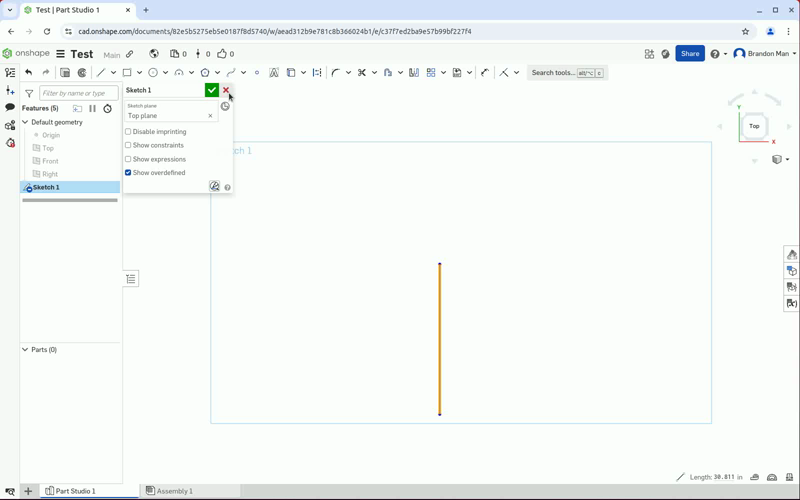
key(shift+h)
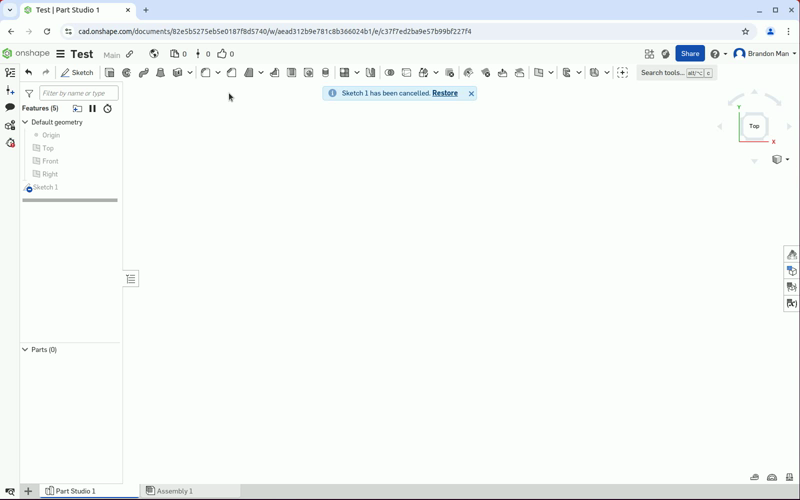
mouse_move(73, 352)
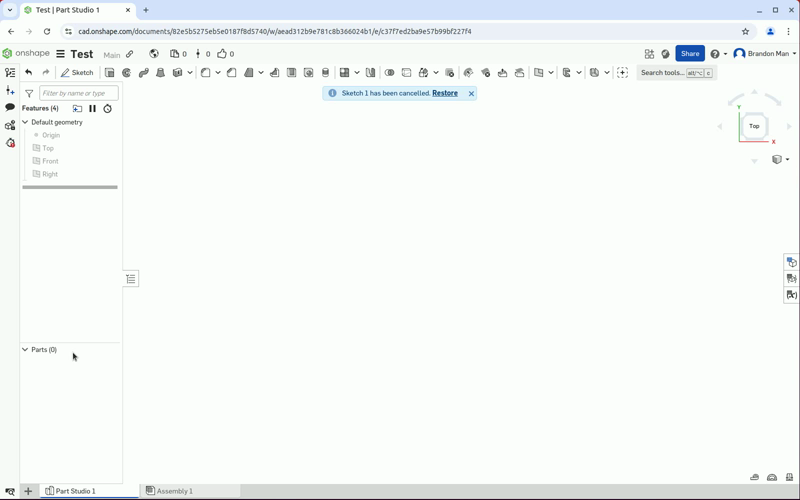
key(y)
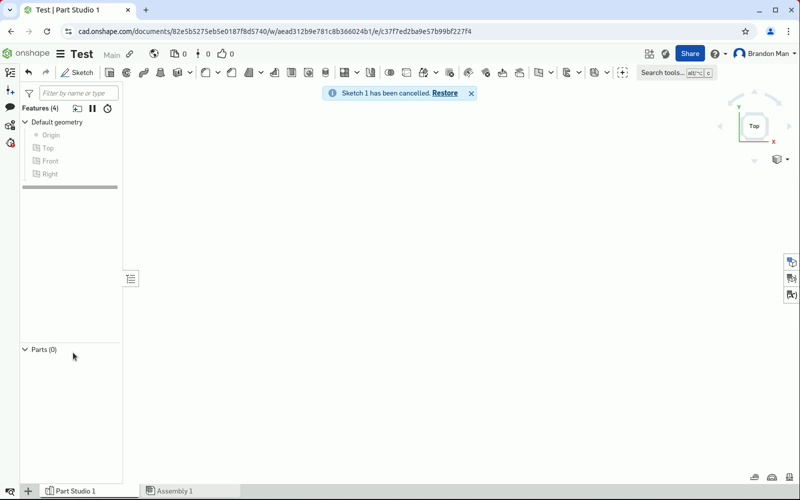
key(shift+p)
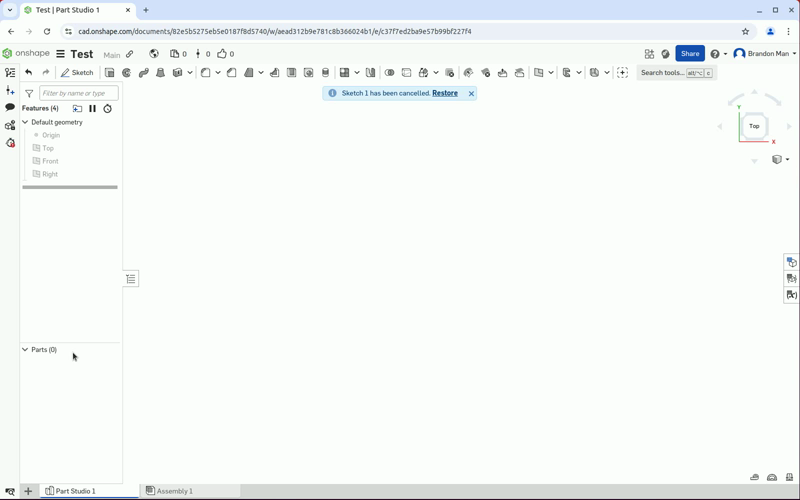
key(space)
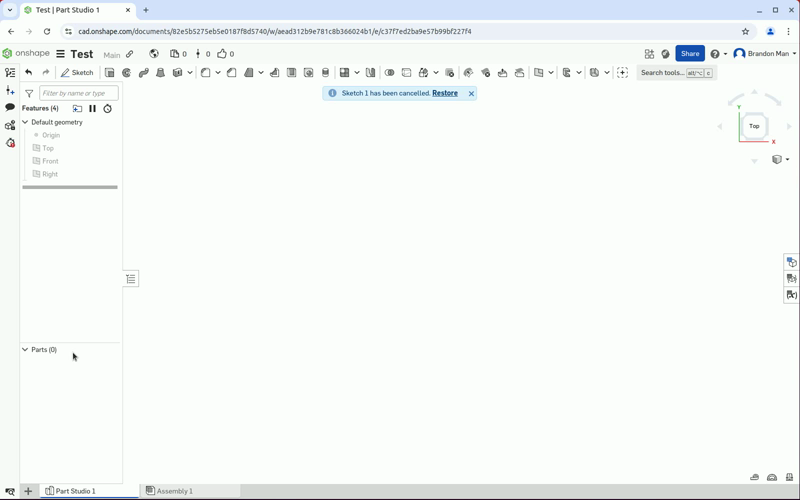
key_down(shift)
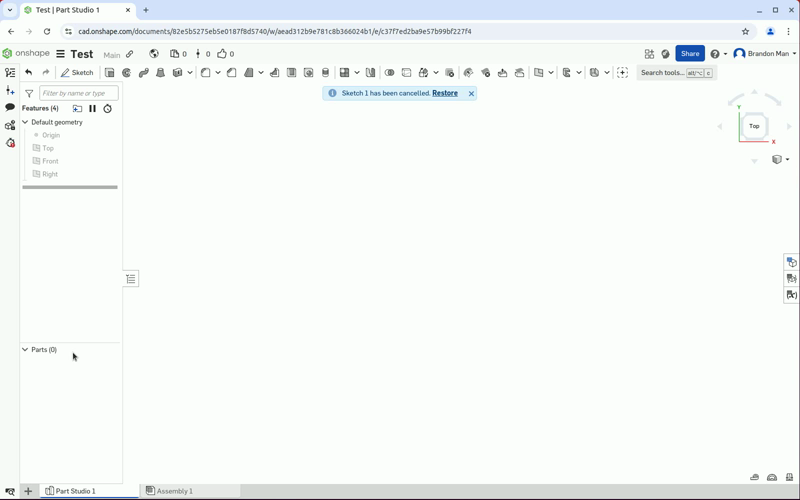
key(up)
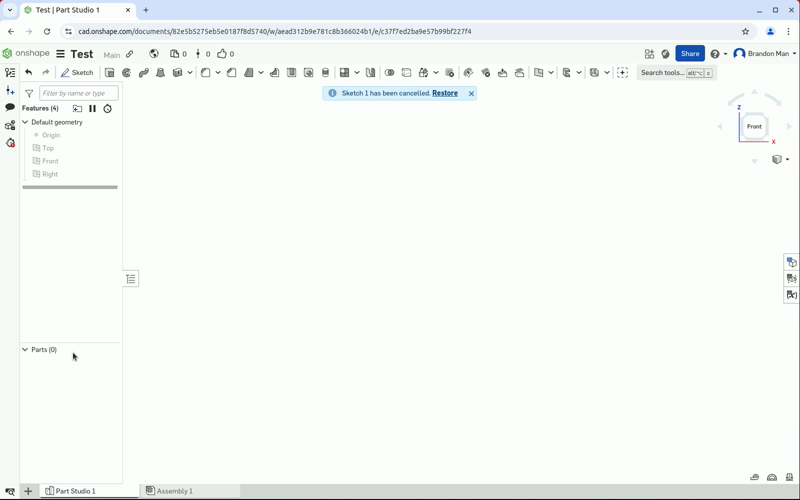
key_up(shift)
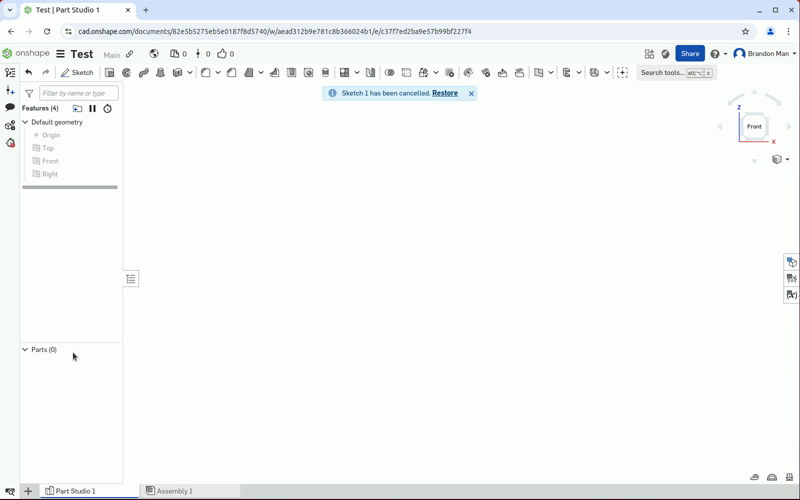
mouse_move(73, 352)
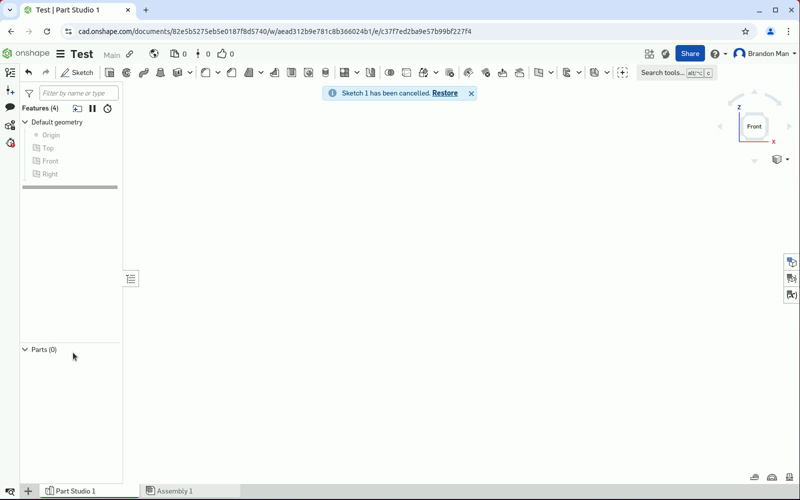
key(shift+y)
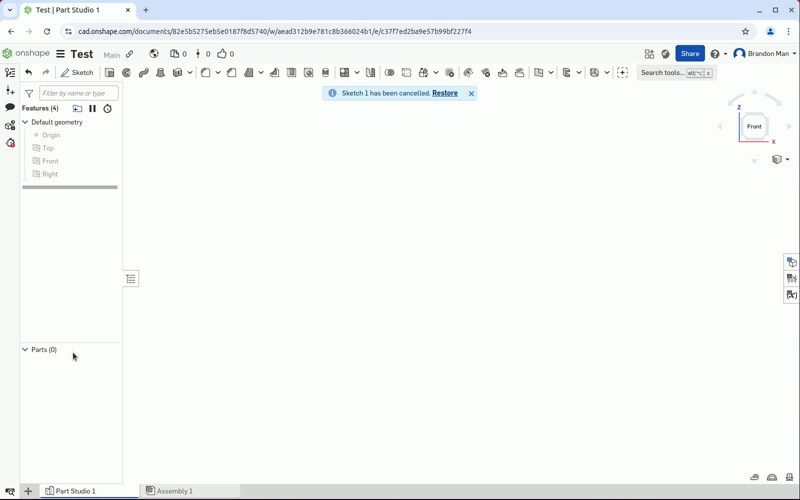
key(shift+s)
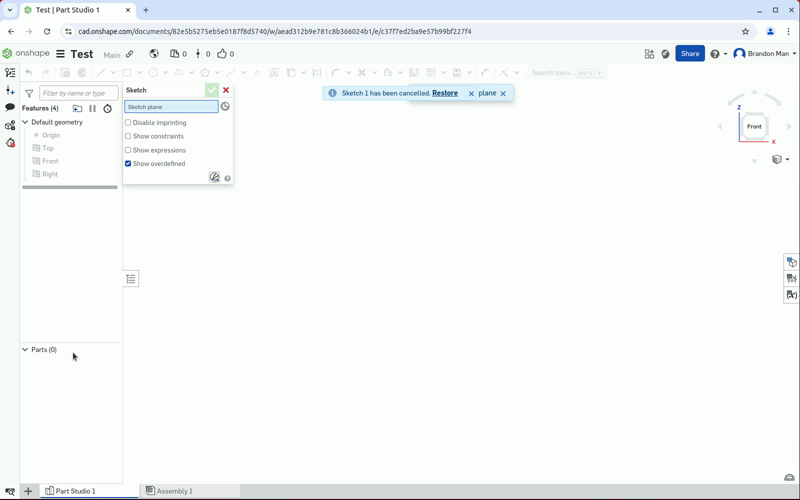
mouse_move(73, 163)
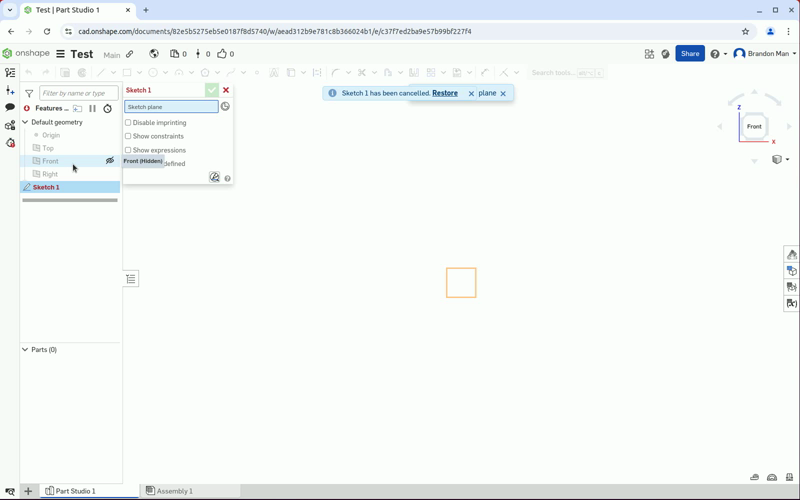
click(73, 163)
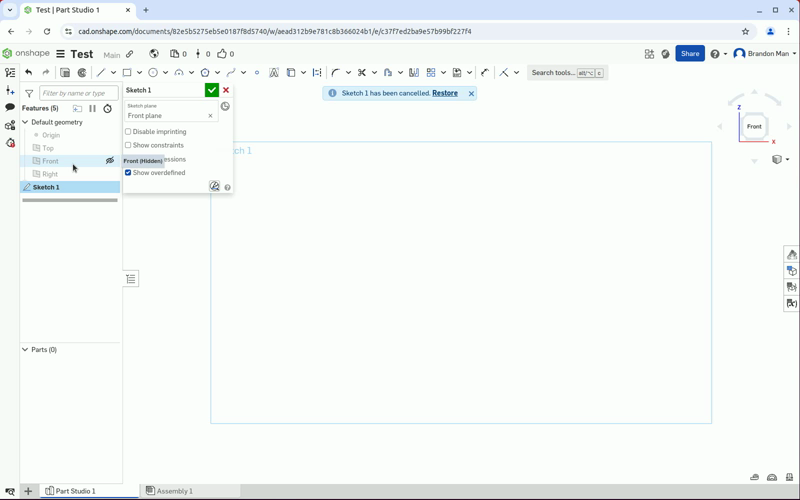
mouse_move(73, 352)
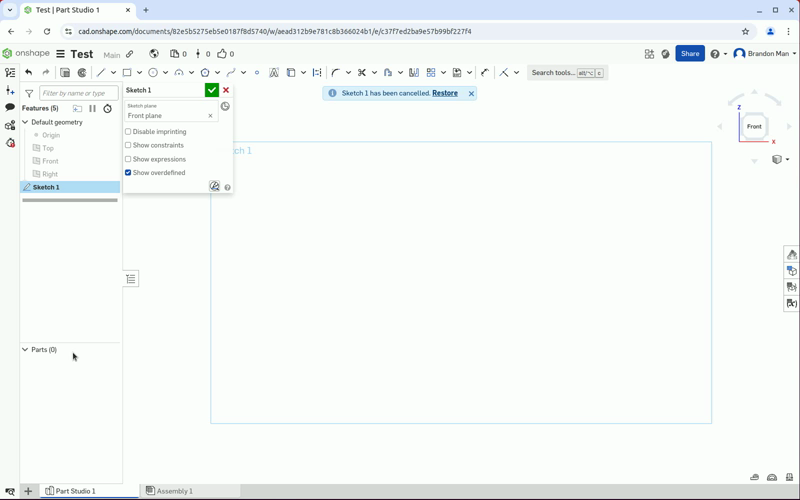
key(y)
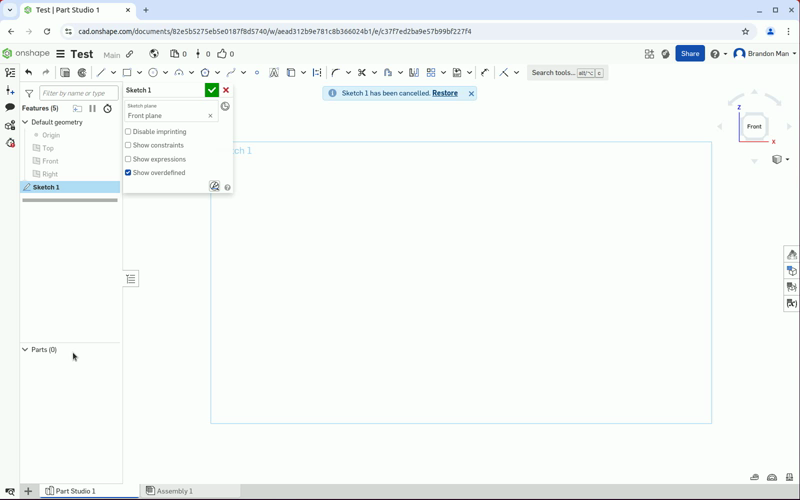
key(l)
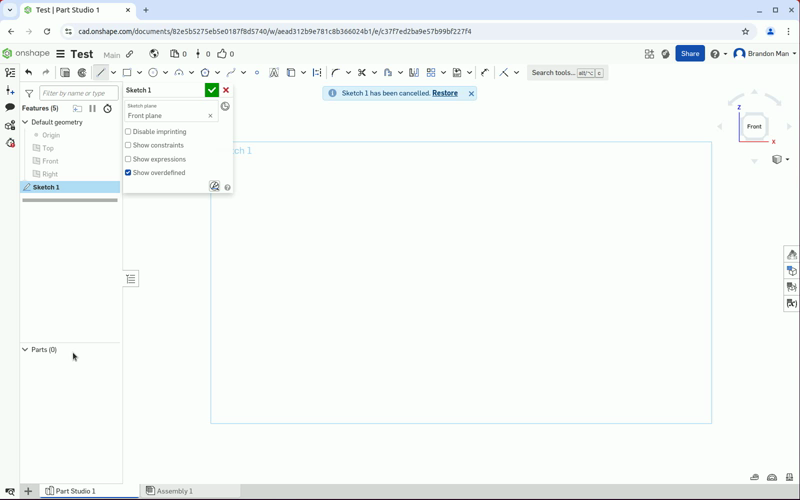
key_down(shift)
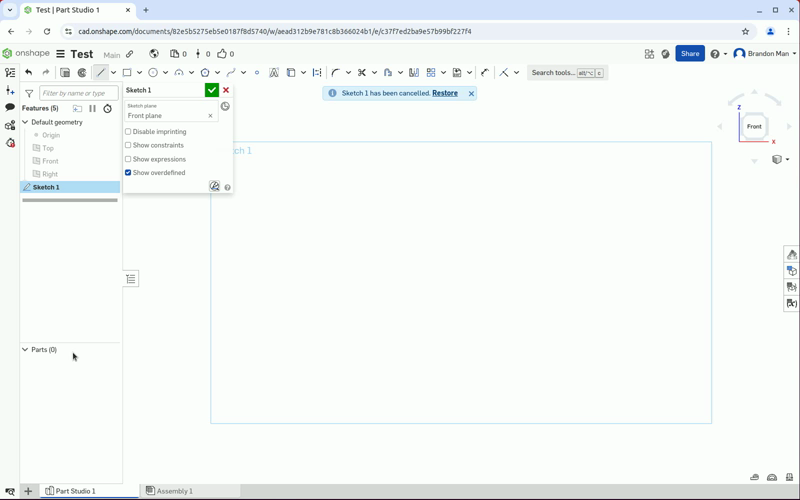
mouse_move(366, 301)
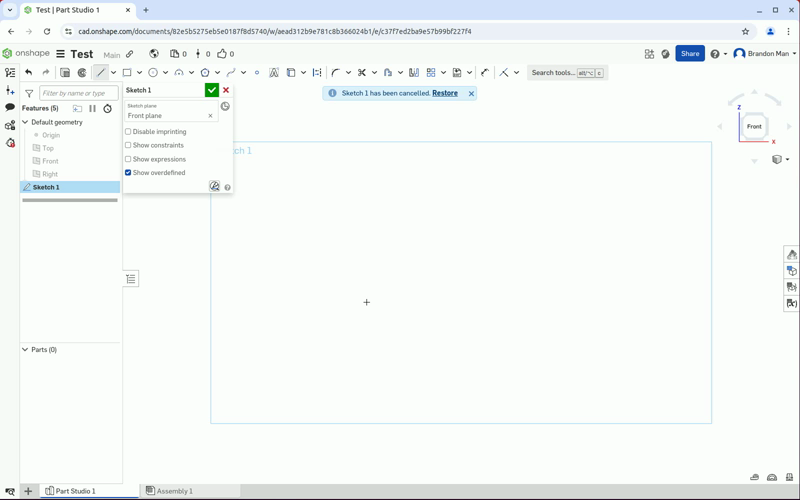
click(366, 301)
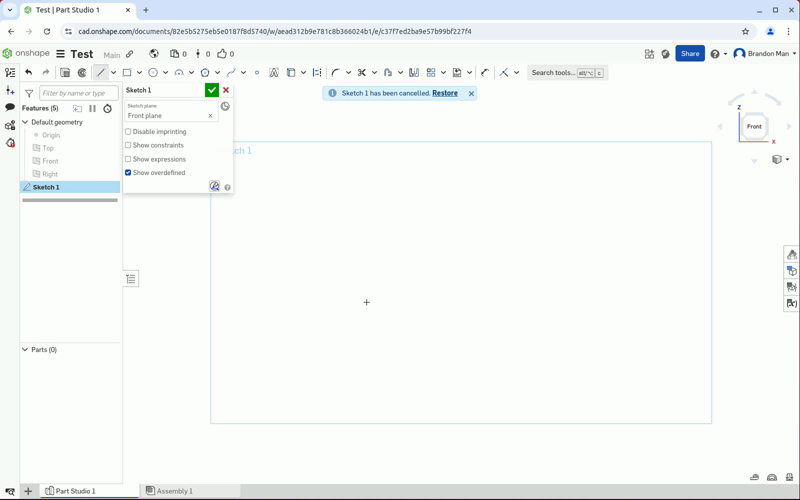
key_up(shift)
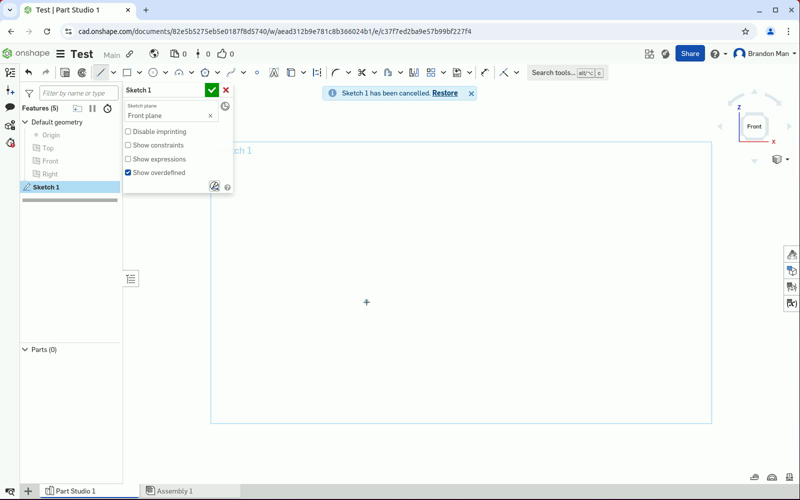
key_down(shift)
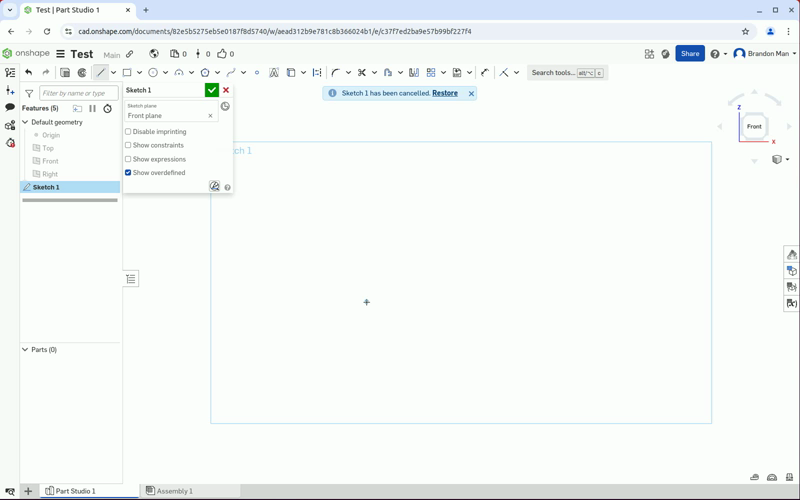
mouse_move(461, 301)
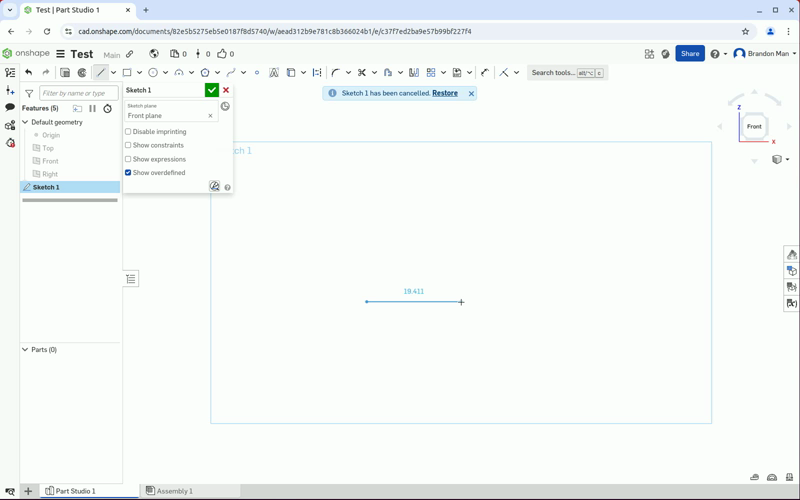
click(461, 301)
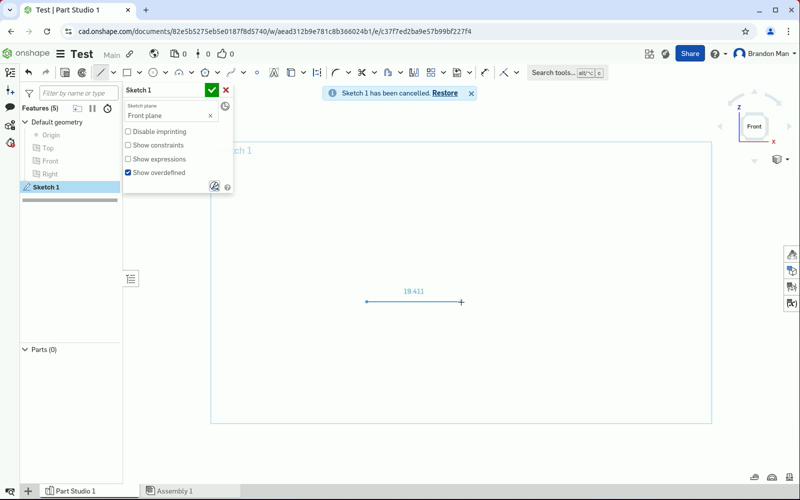
key_up(shift)
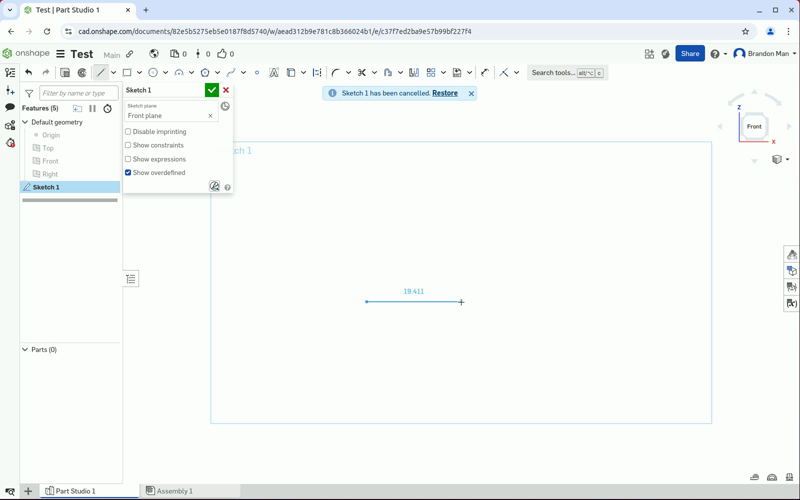
key_down(shift)
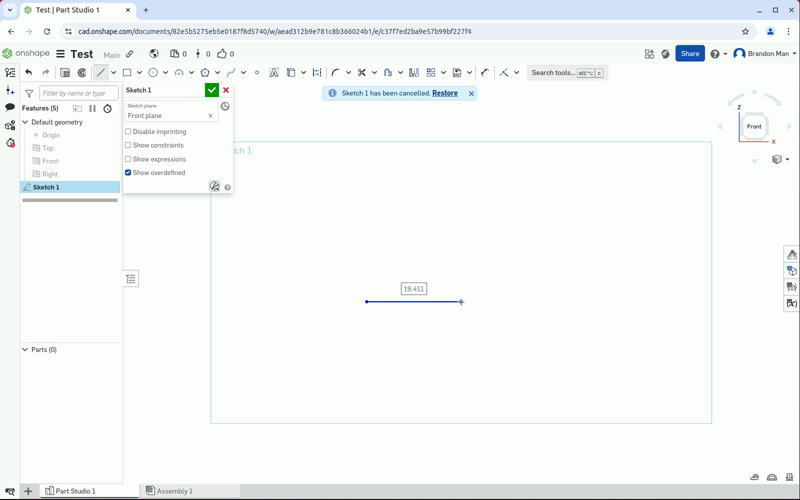
mouse_move(491, 301)
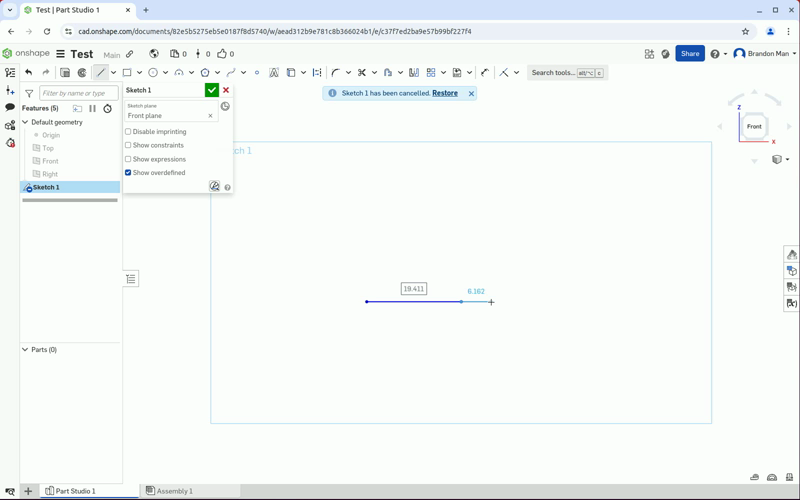
mouse_move(461, 263)
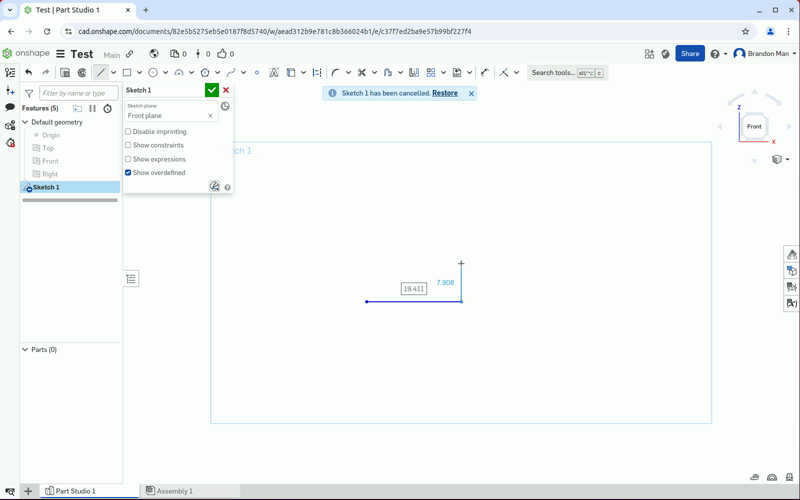
click(461, 263)
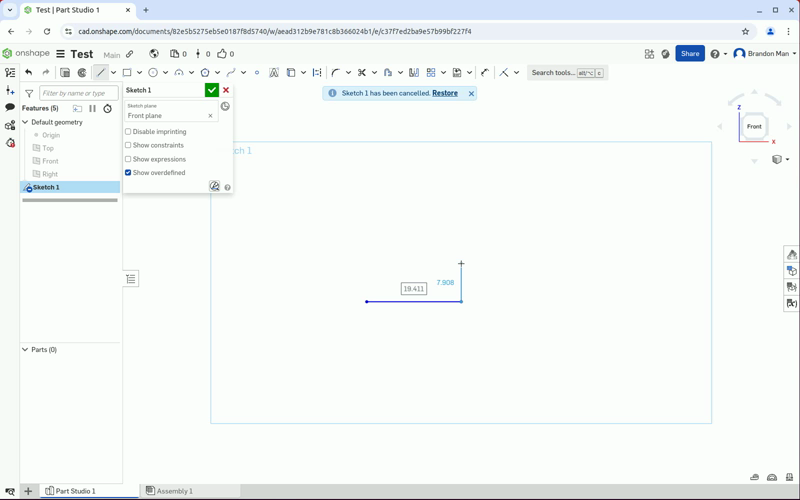
key_up(shift)
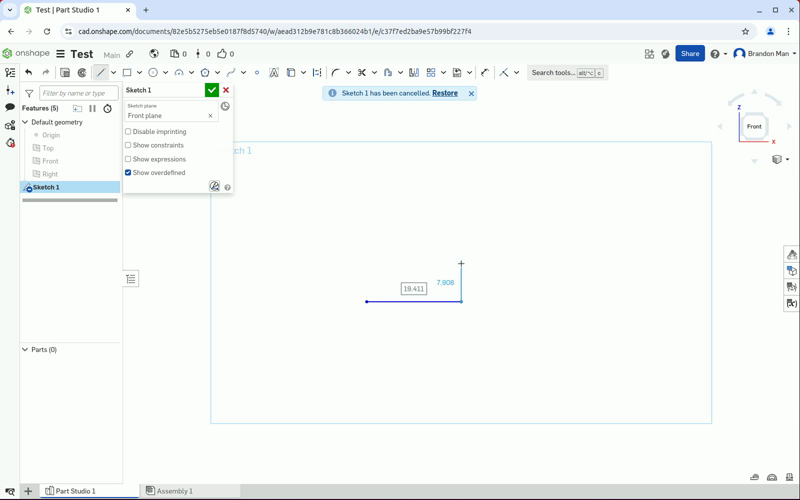
key_down(shift)
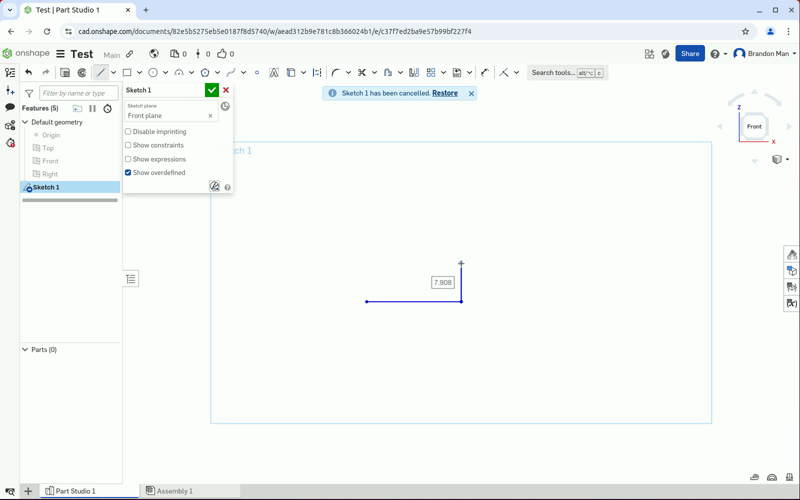
mouse_move(366, 263)
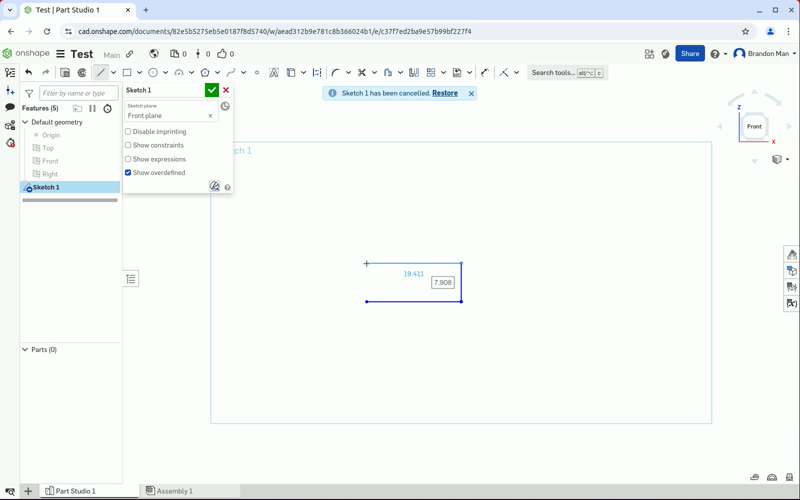
click(366, 263)
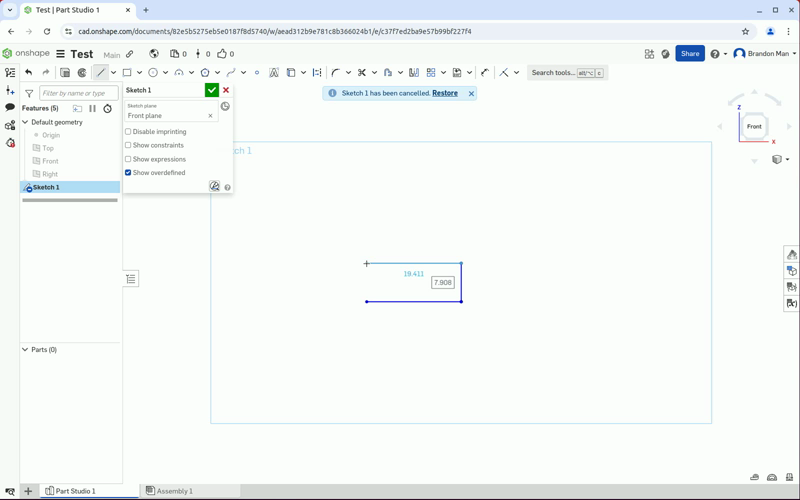
key_up(shift)
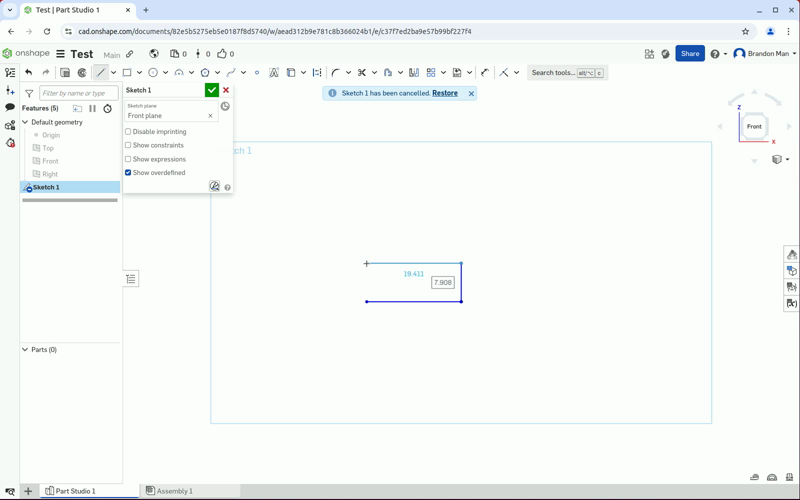
key(esc)
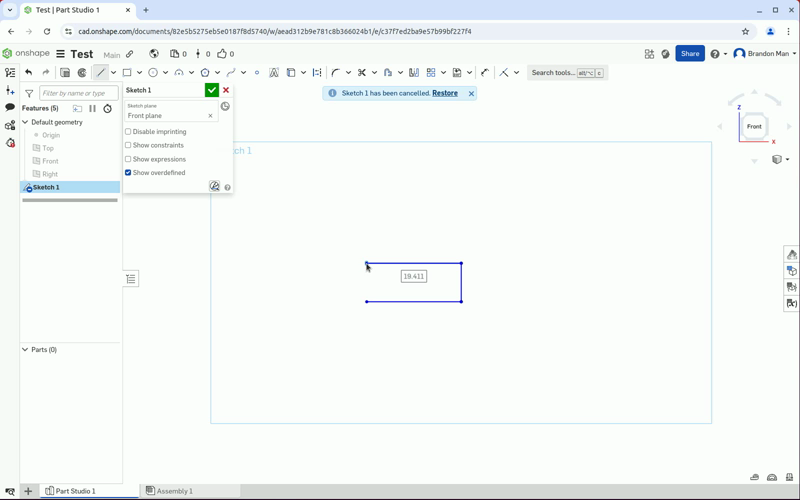
key(a)
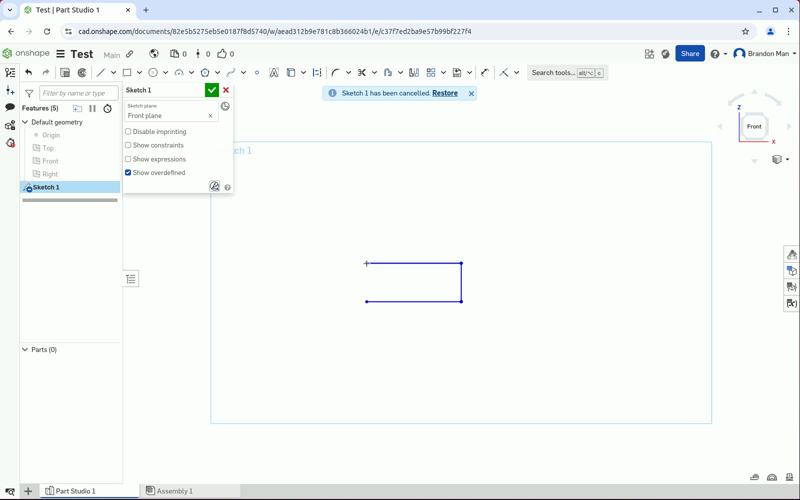
mouse_move(366, 263)
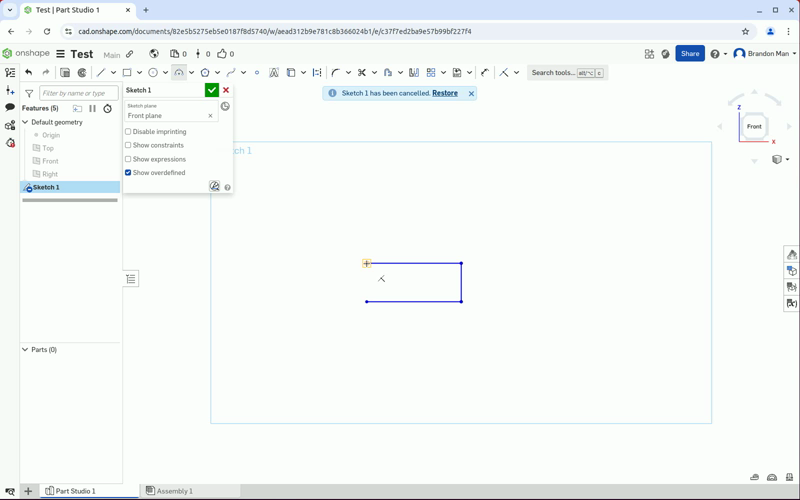
click(366, 263)
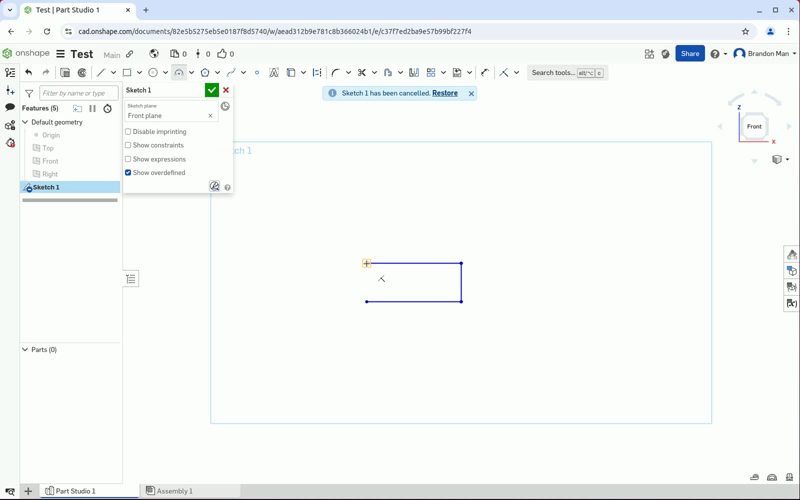
mouse_move(366, 301)
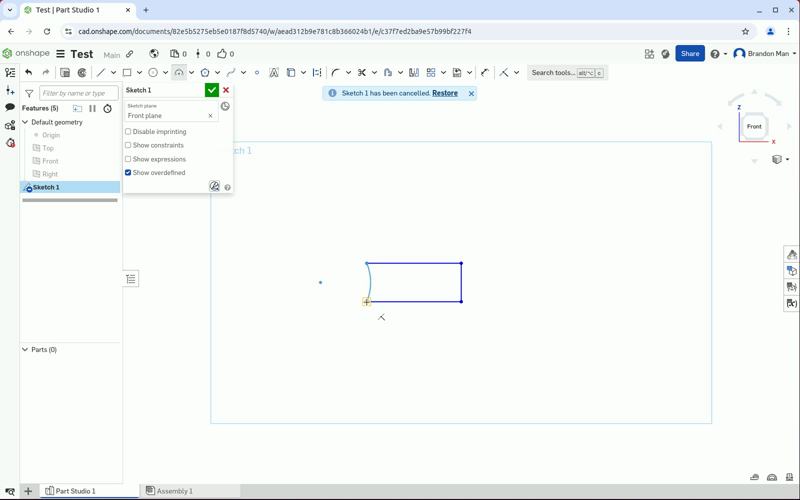
click(366, 301)
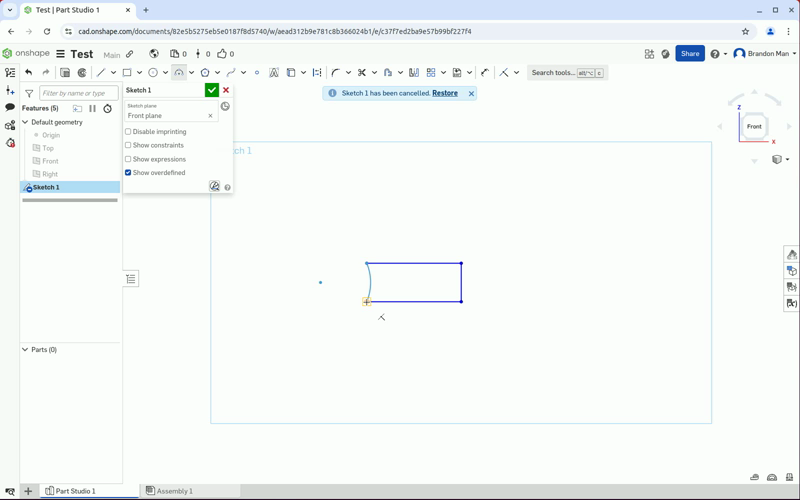
key_down(shift)
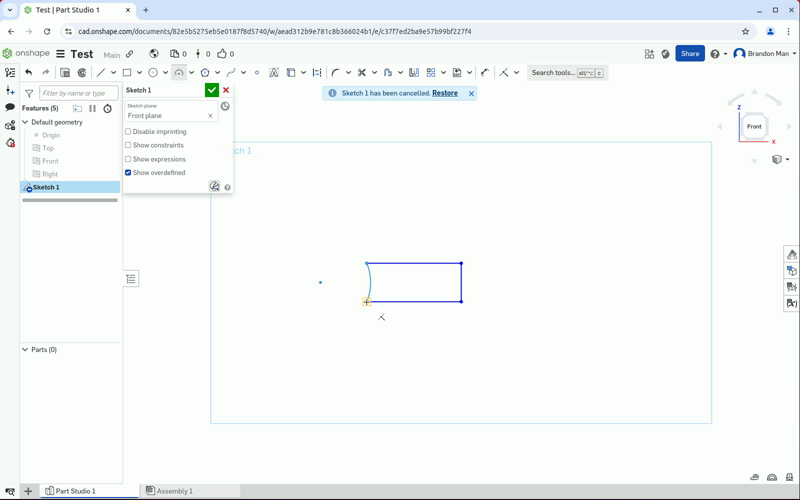
mouse_move(347, 282)
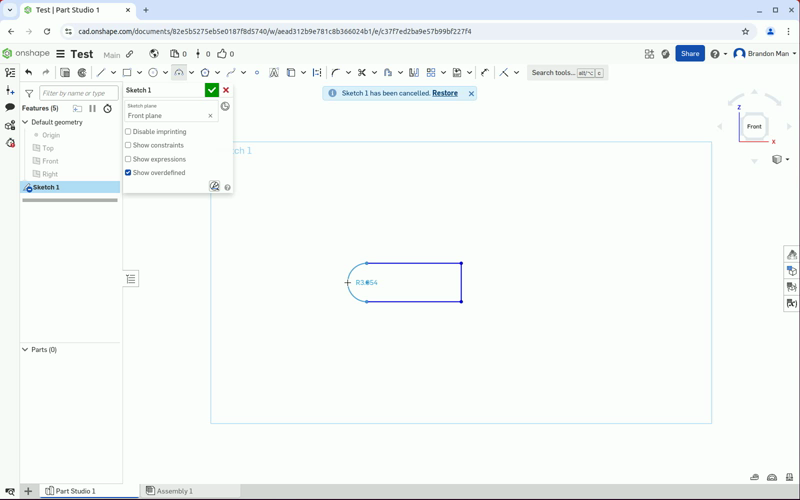
click(347, 282)
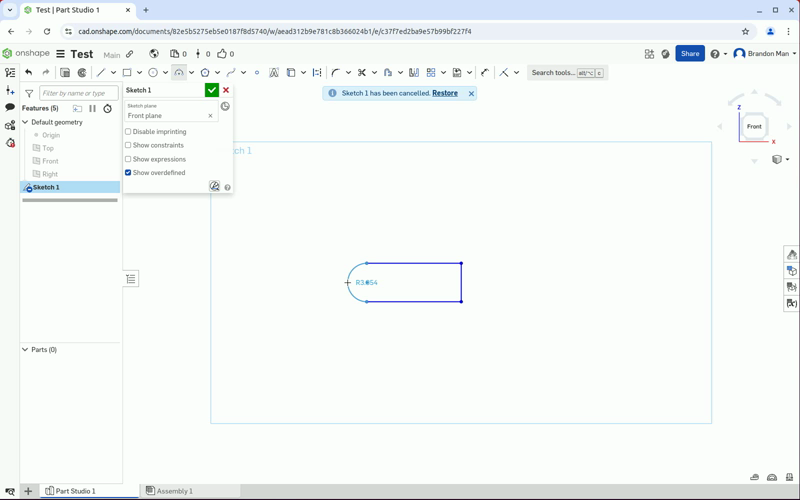
key_up(shift)
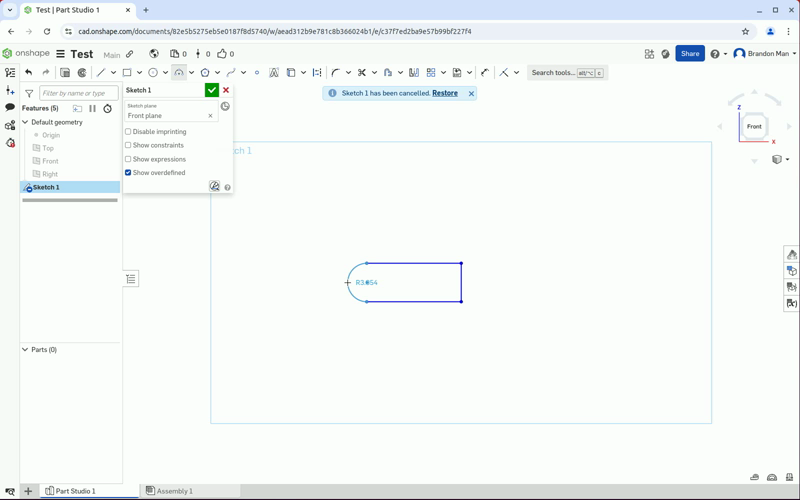
key(esc)
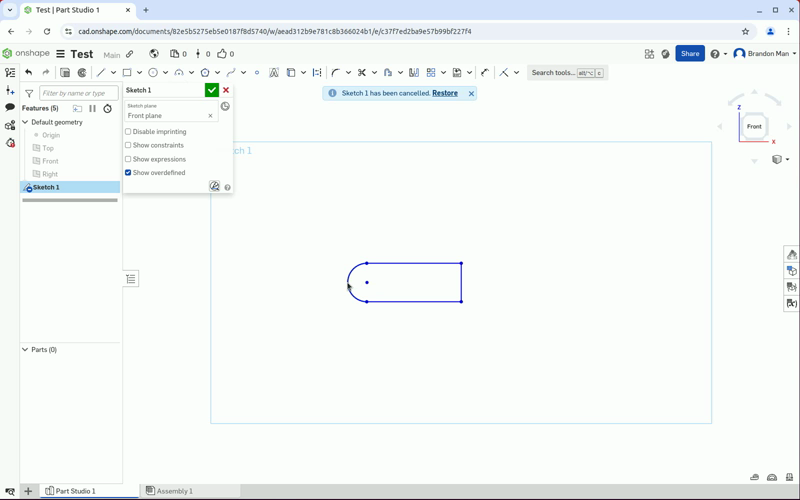
key(c)
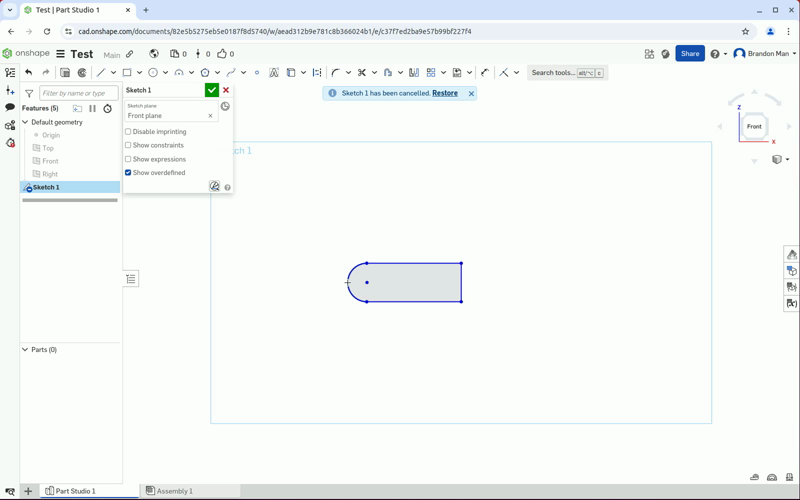
key_down(shift)
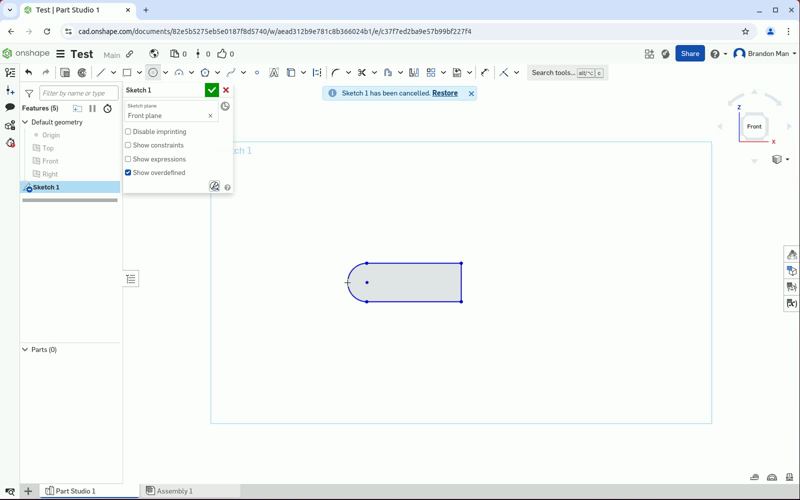
mouse_move(366, 282)
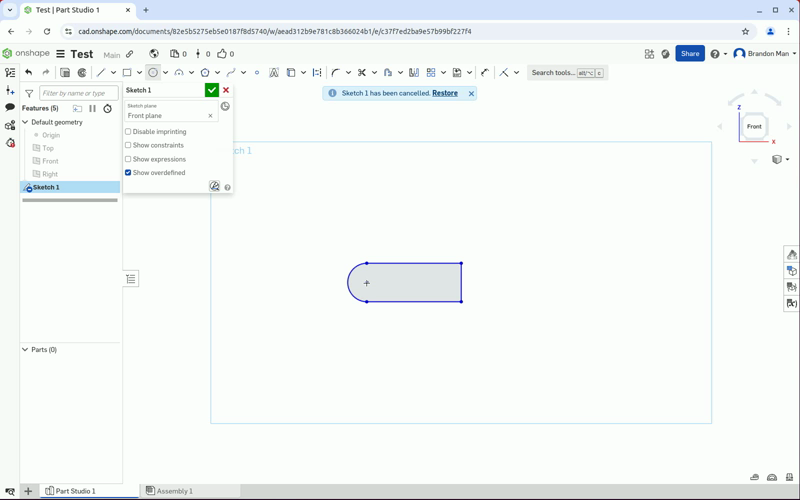
scroll(6)
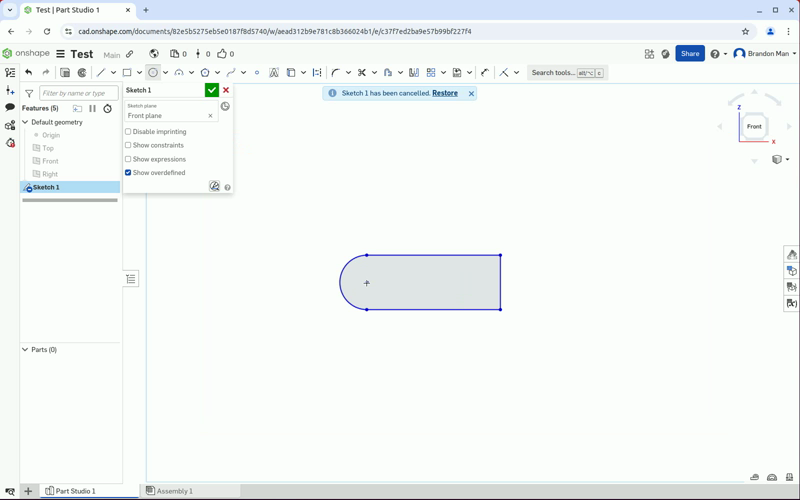
scroll(6)
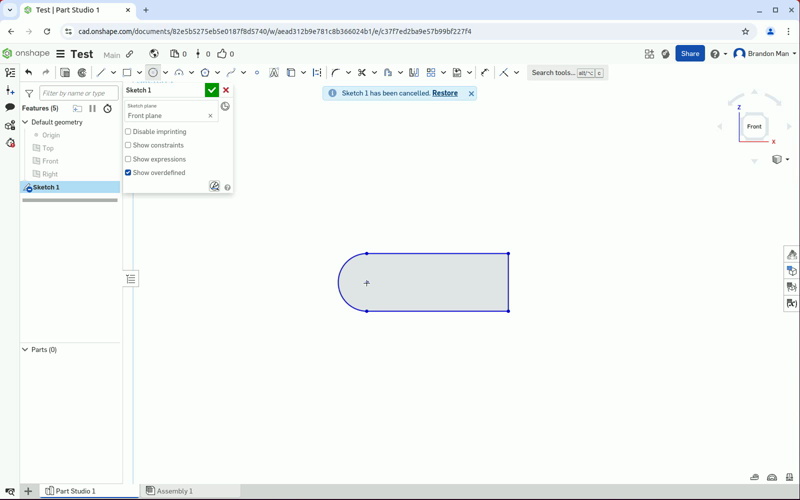
scroll(6)
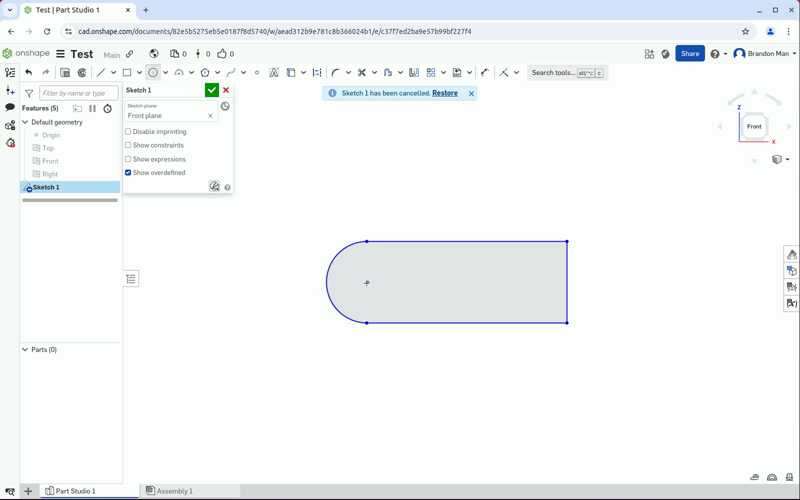
scroll(6)
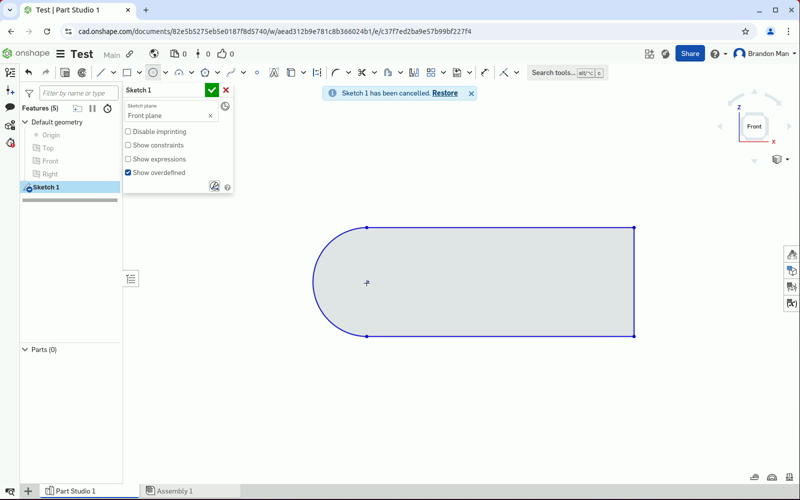
scroll(6)
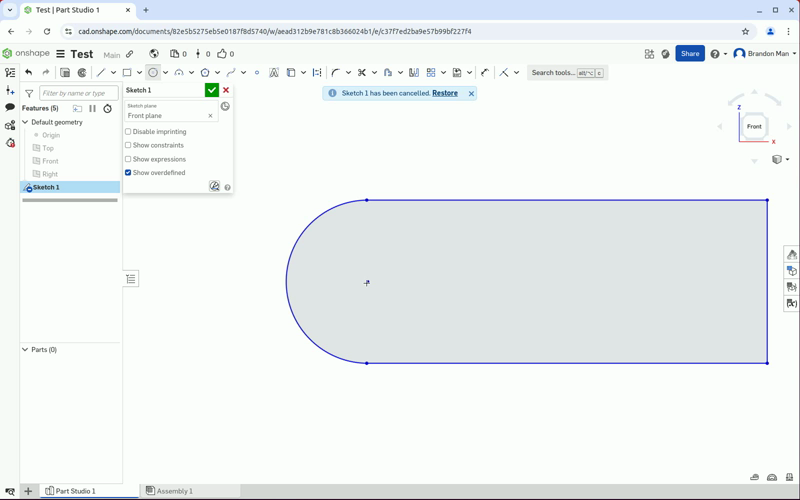
scroll(6)
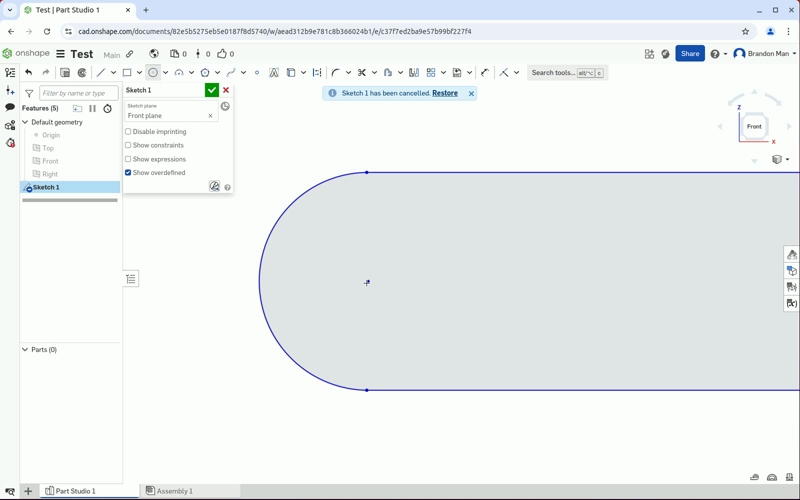
scroll(6)
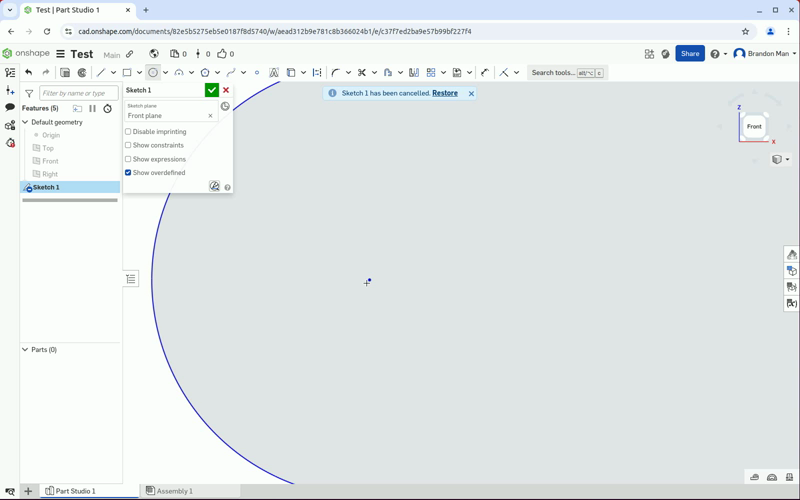
click(366, 282)
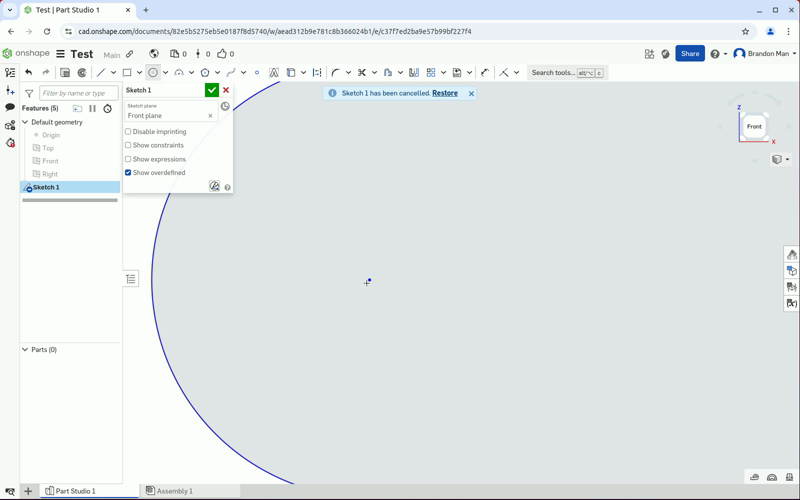
scroll(-6)
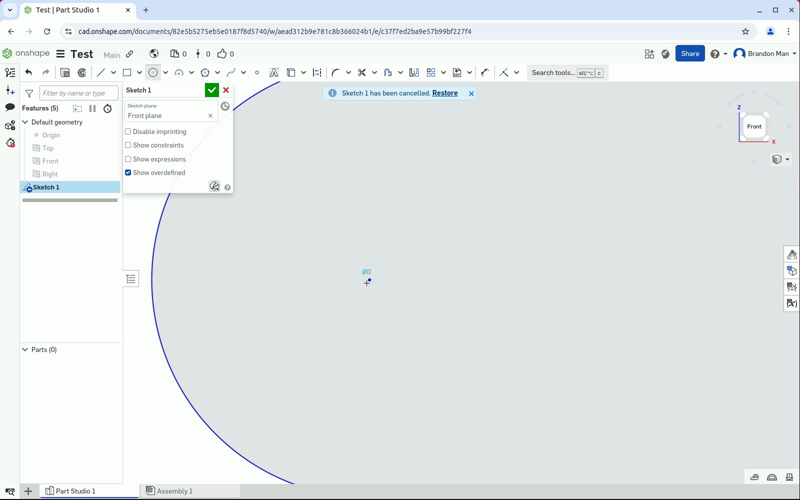
scroll(-6)
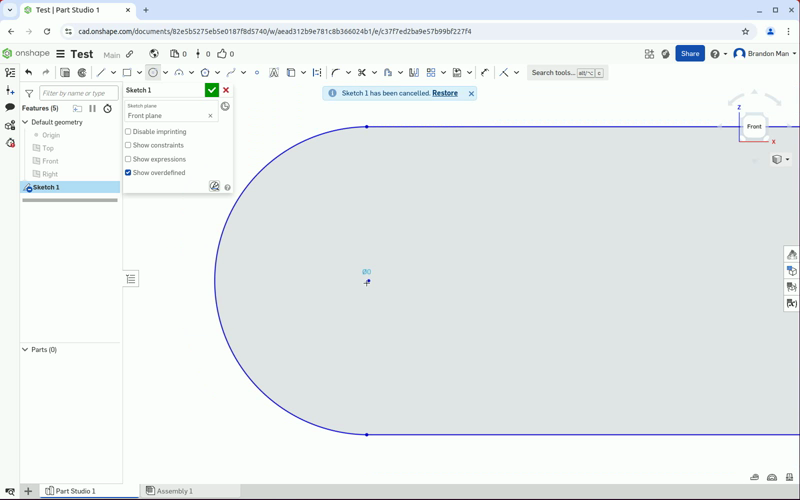
scroll(-6)
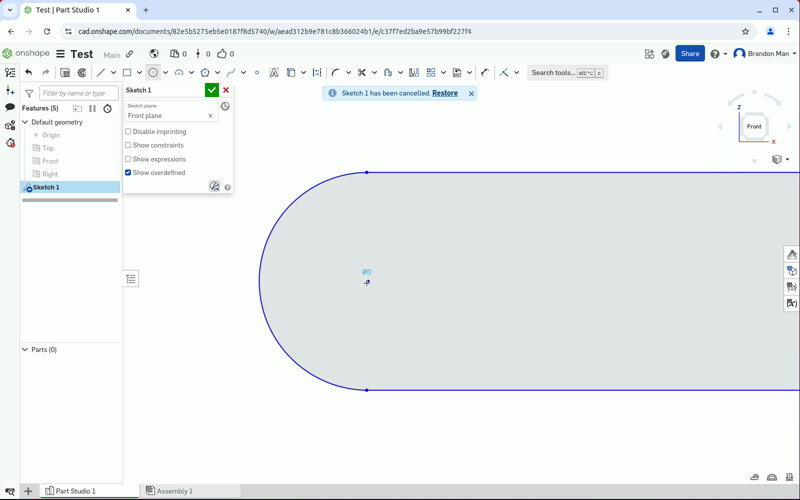
scroll(-6)
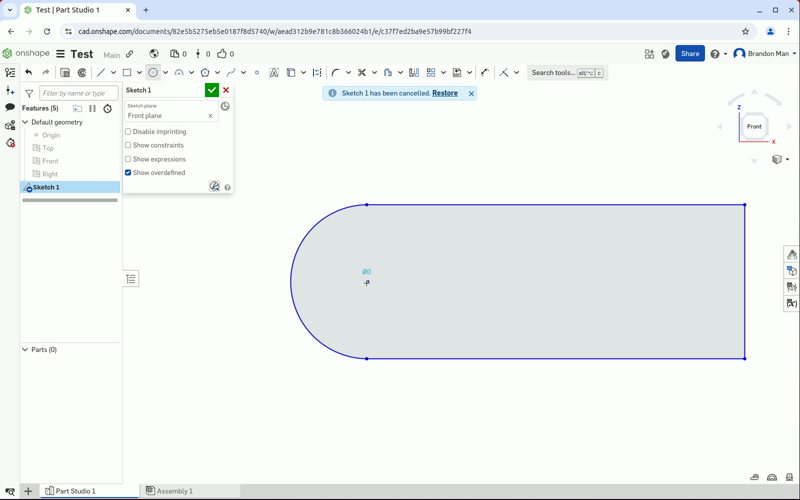
scroll(-6)
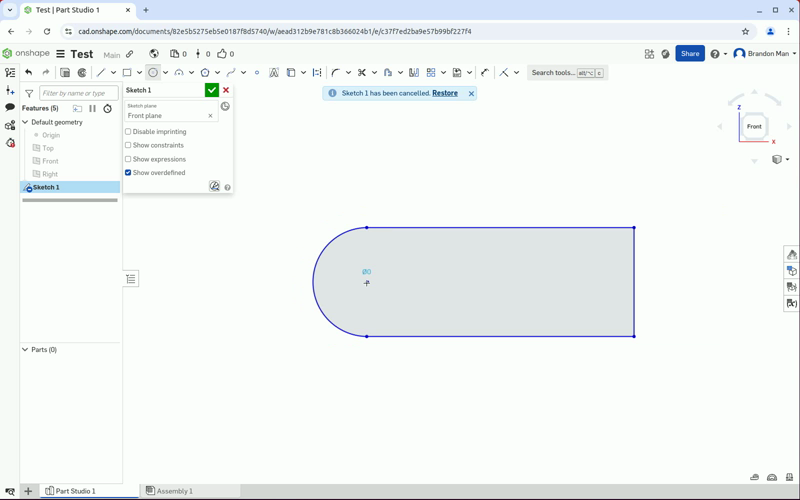
scroll(-6)
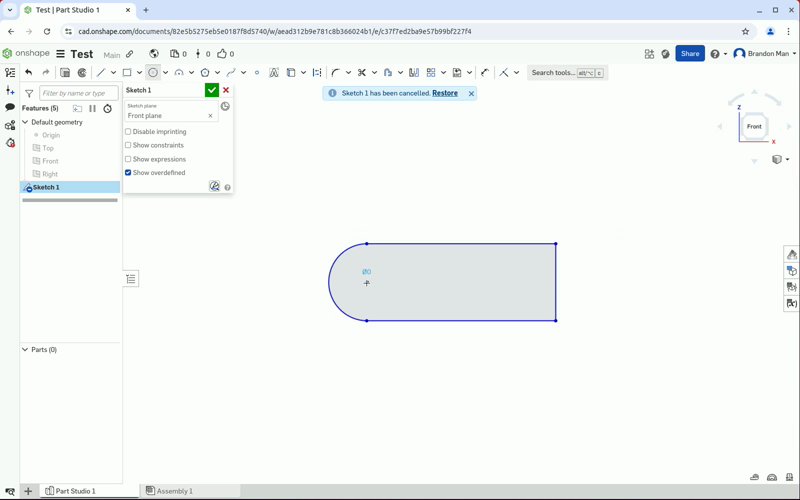
scroll(-6)
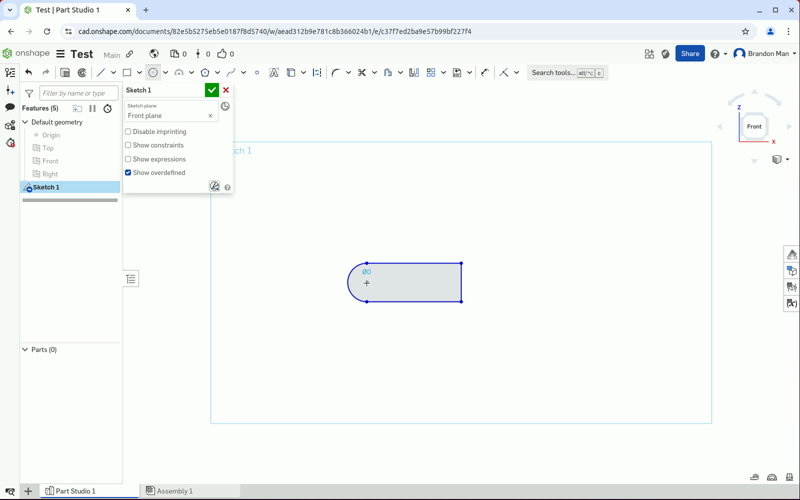
key_up(shift)
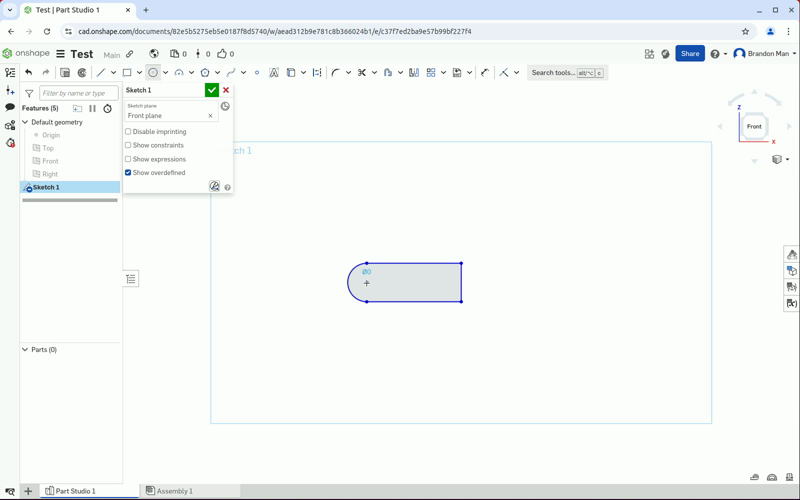
mouse_move(378, 282)
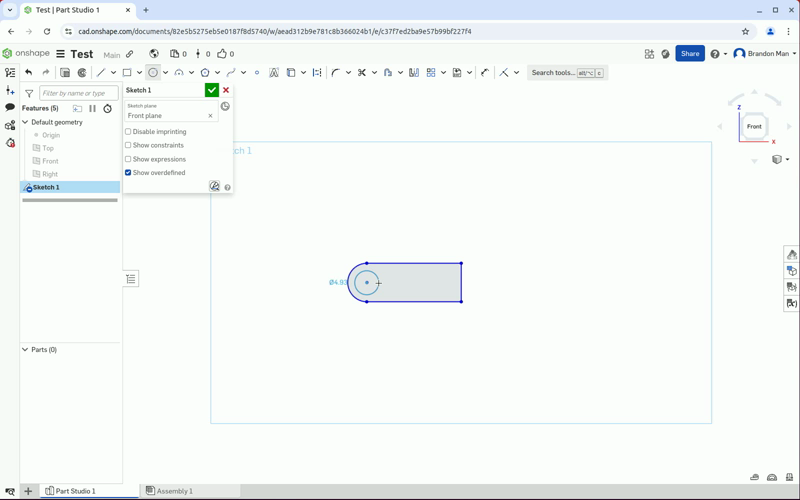
click(378, 282)
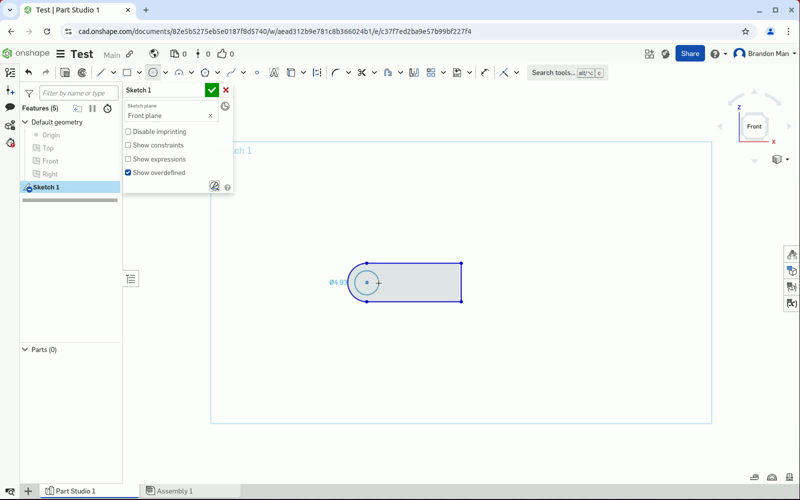
key(esc)
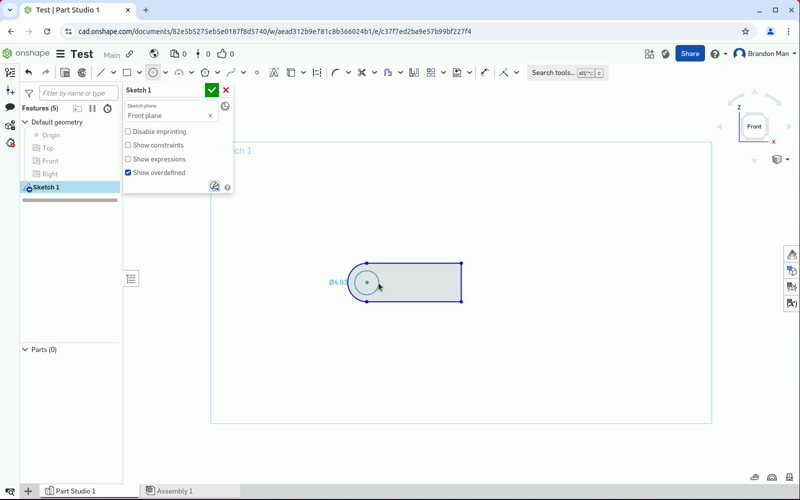
mouse_move(360, 268)
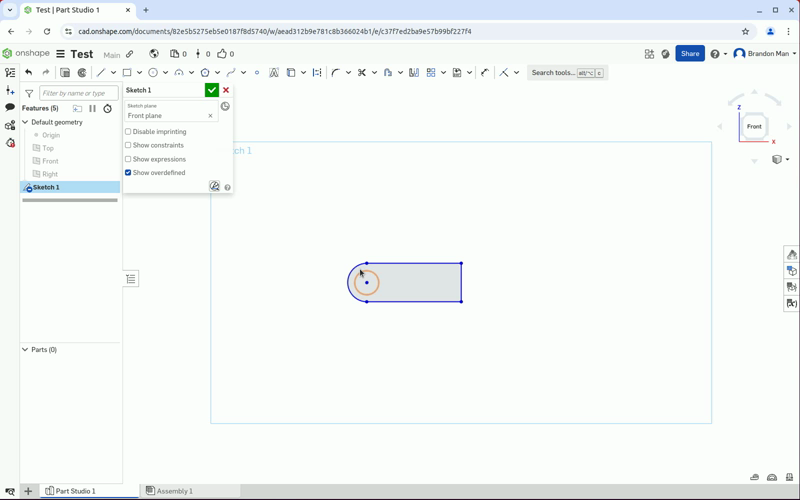
click(360, 268)
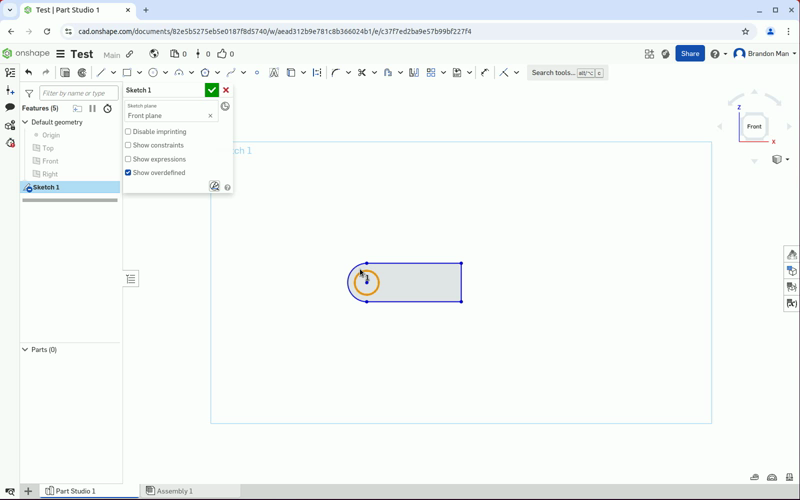
mouse_move(73, 352)
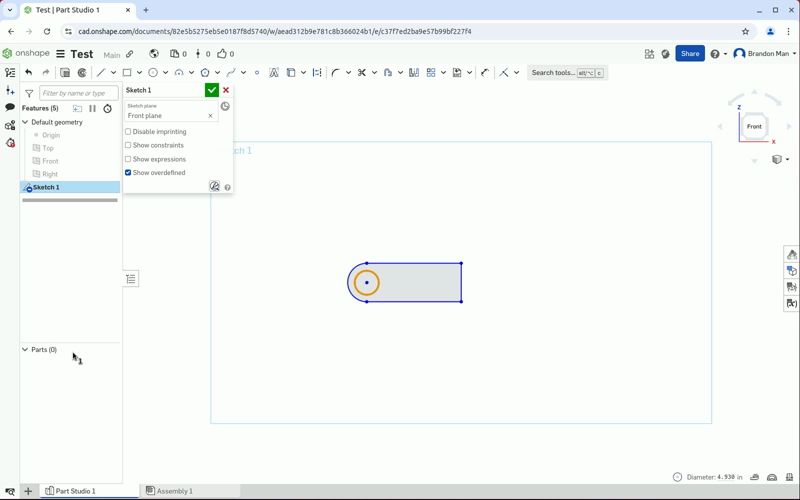
key(shift+y)
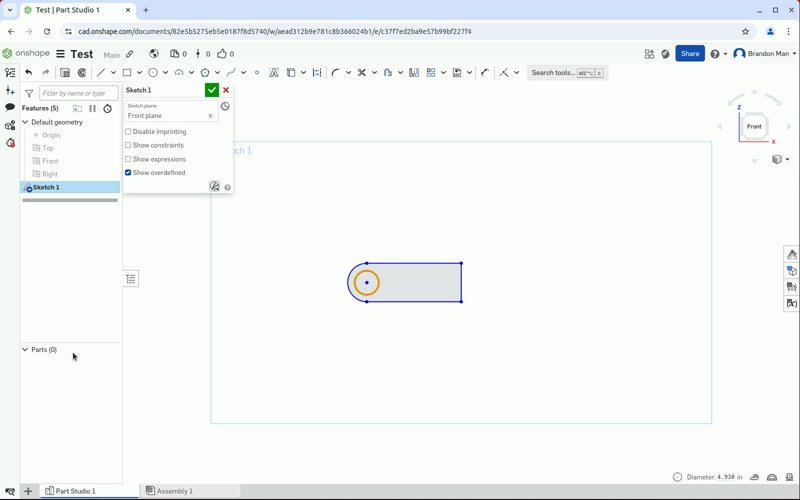
key(shift+e)
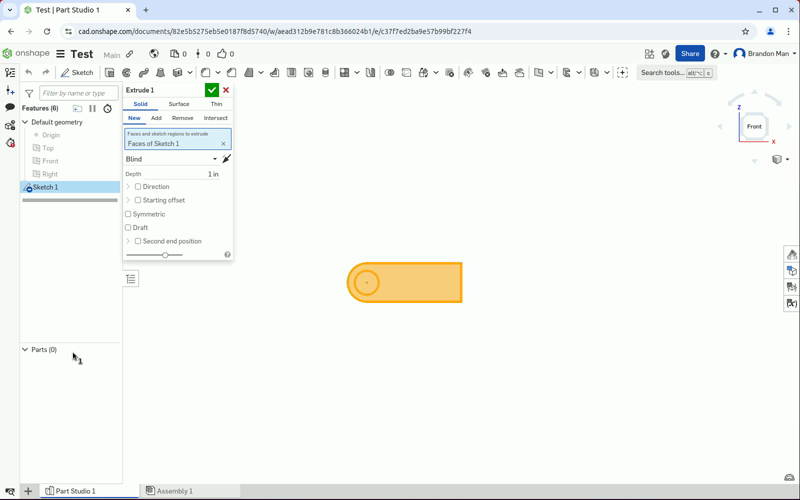
mouse_move(143, 106)
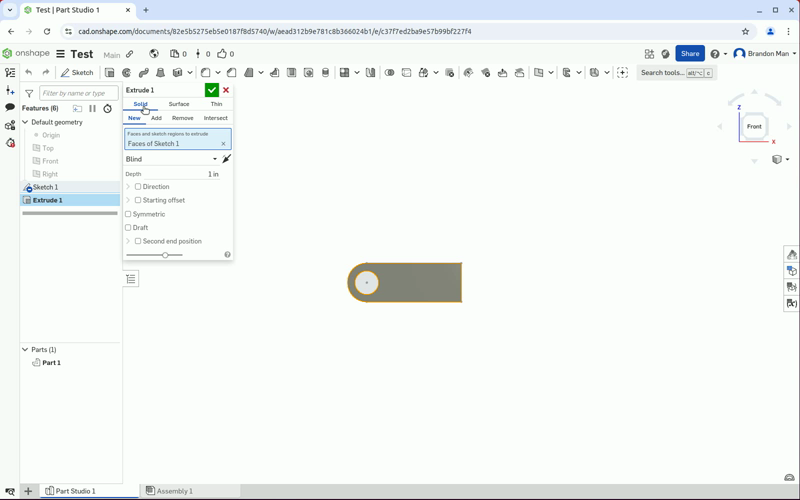
click(143, 106)
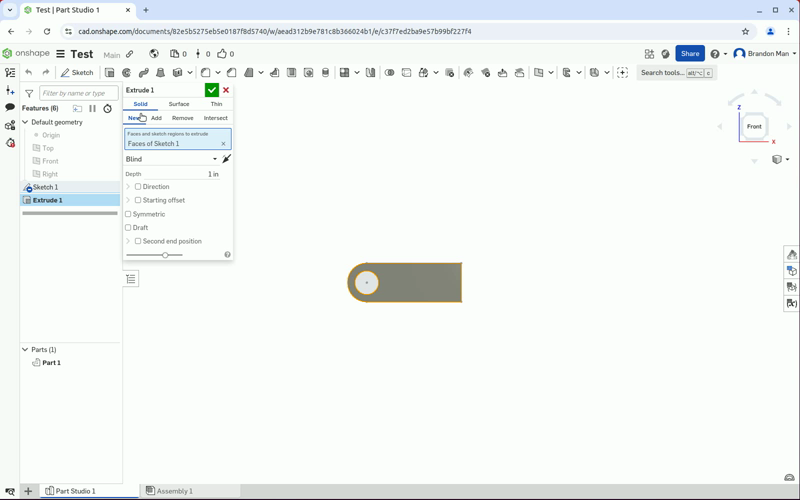
mouse_move(137, 120)
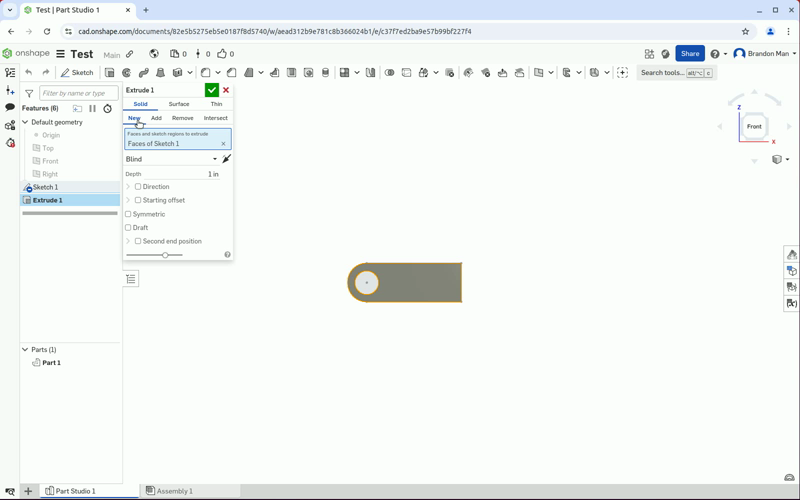
click(137, 120)
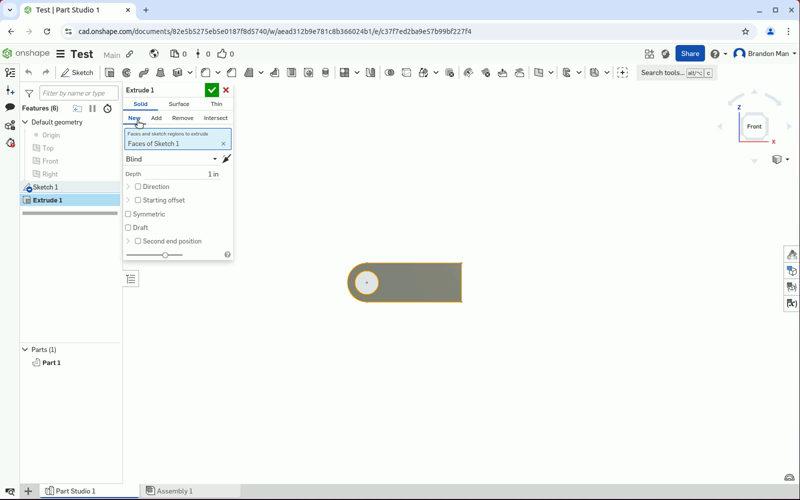
key(tab, 4)
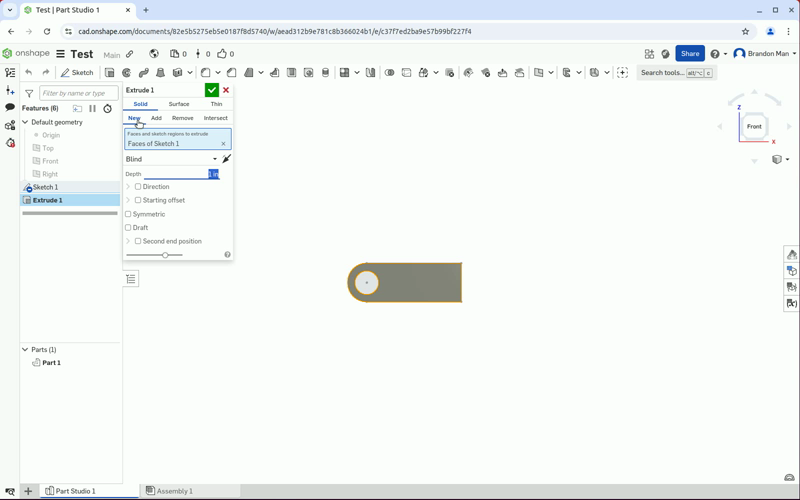
text(4.814)
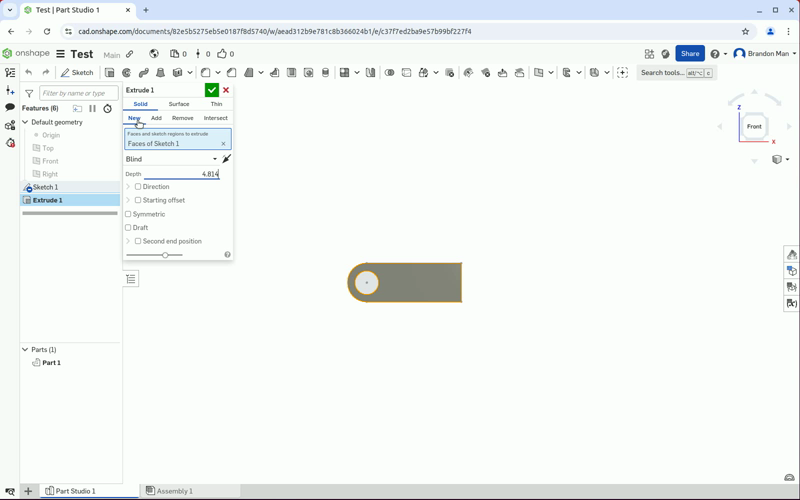
key(enter)
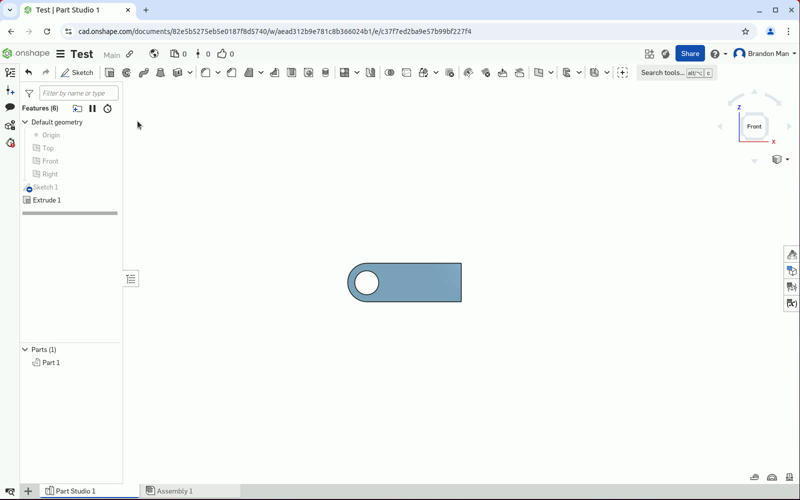
key(shift+h)
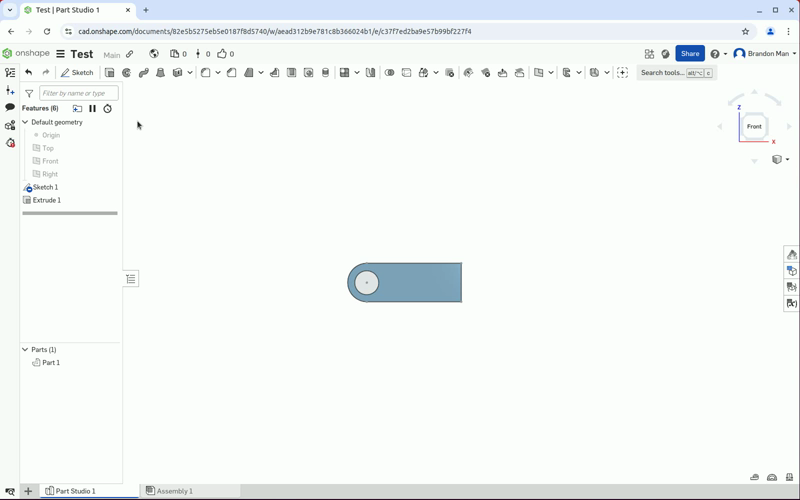
key(shift+h)
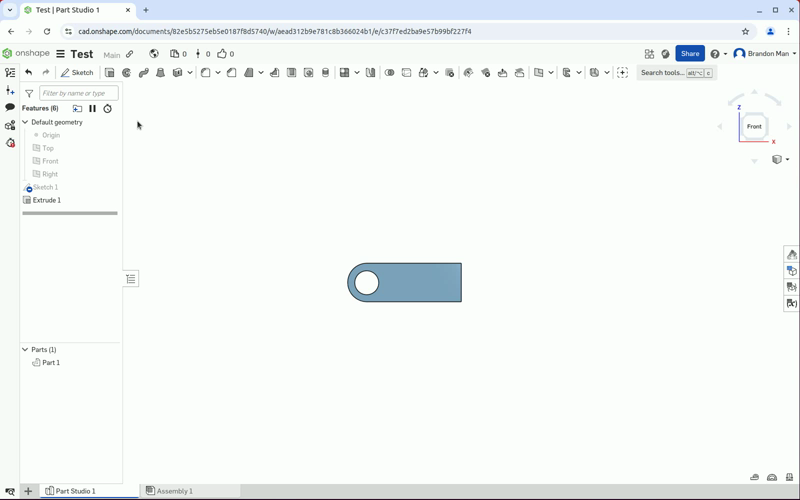
mouse_move(73, 189)
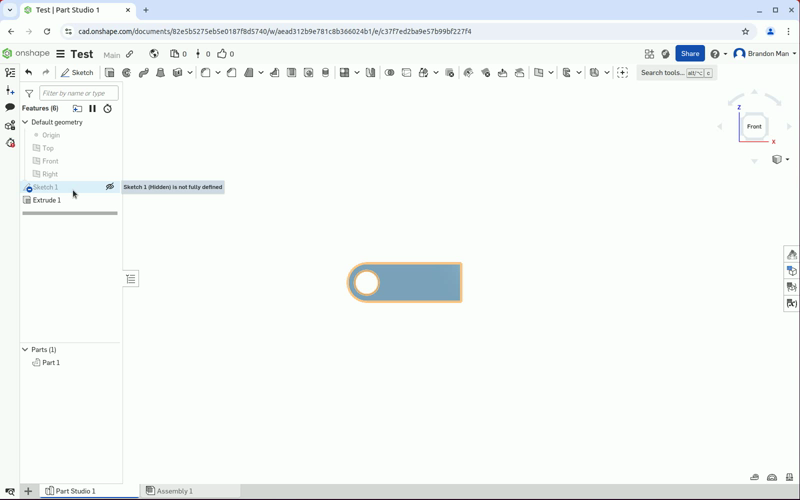
click(73, 189)
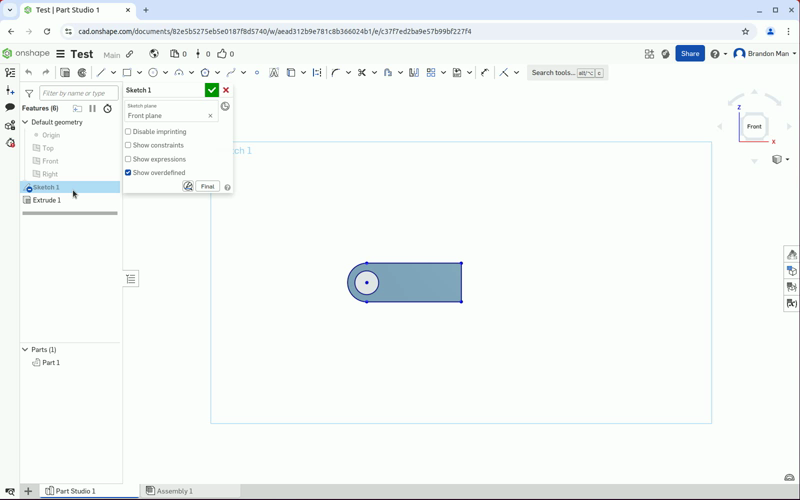
mouse_move(229, 92)
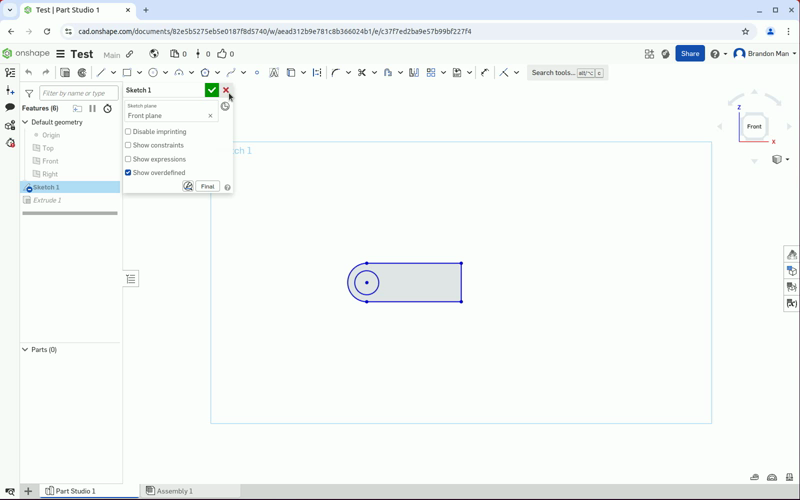
click(229, 92)
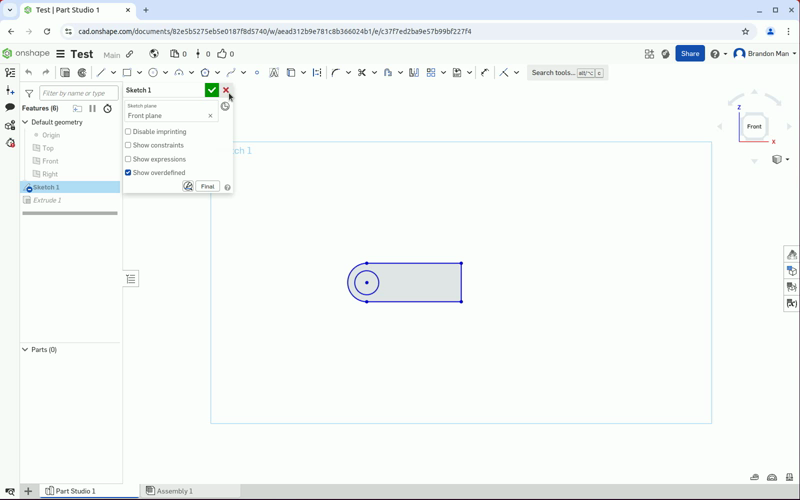
key(shift+s)
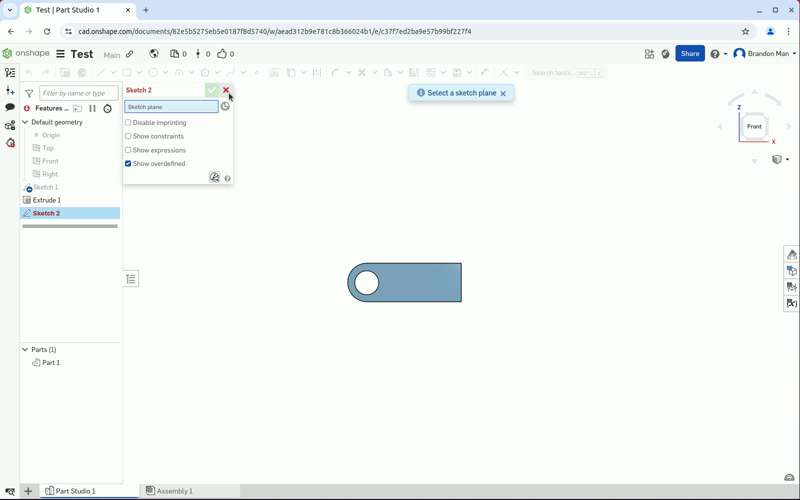
mouse_move(73, 163)
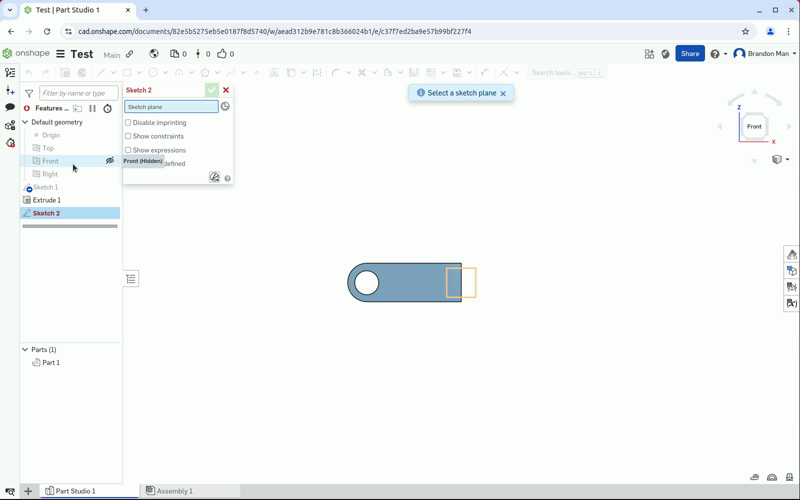
click(73, 163)
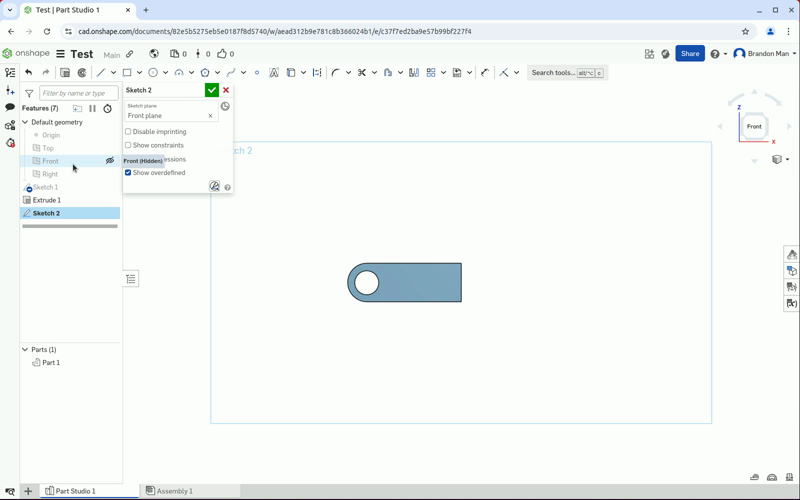
mouse_move(73, 352)
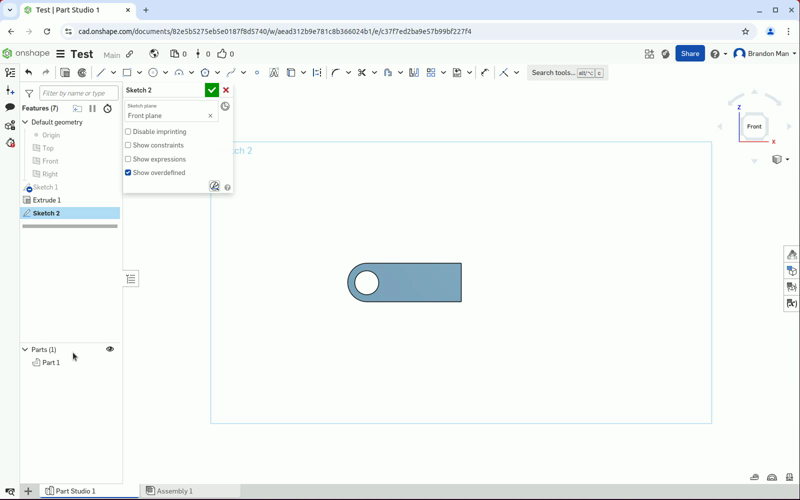
key(y)
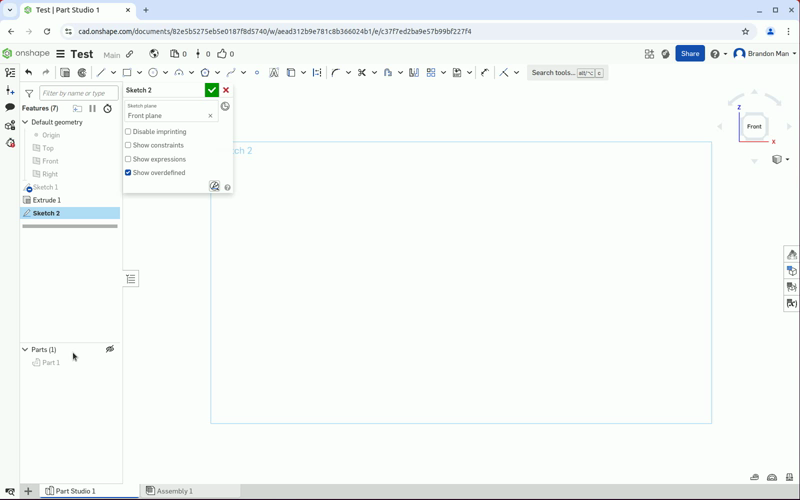
key(l)
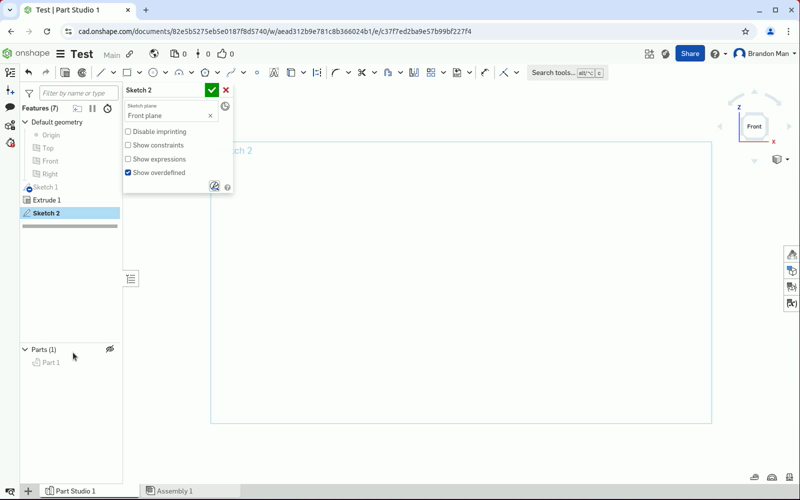
key_down(shift)
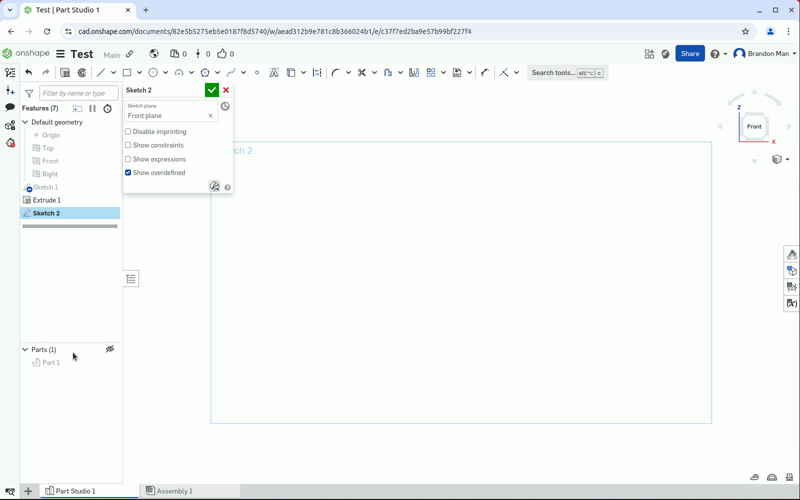
mouse_move(460, 301)
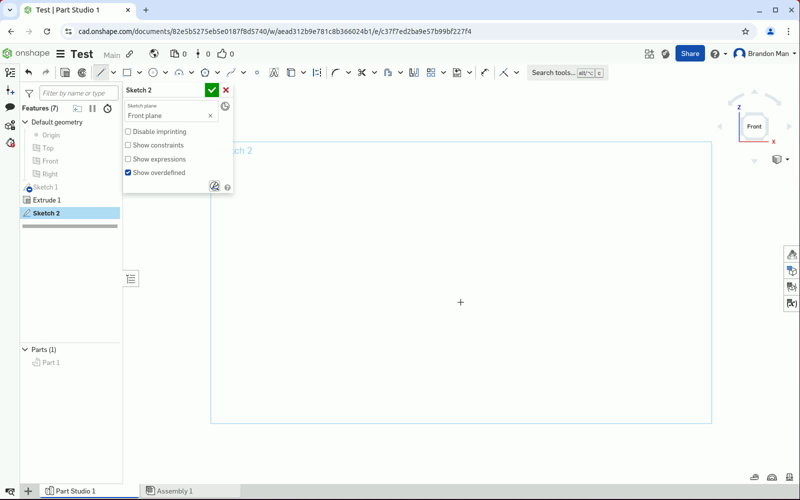
click(460, 301)
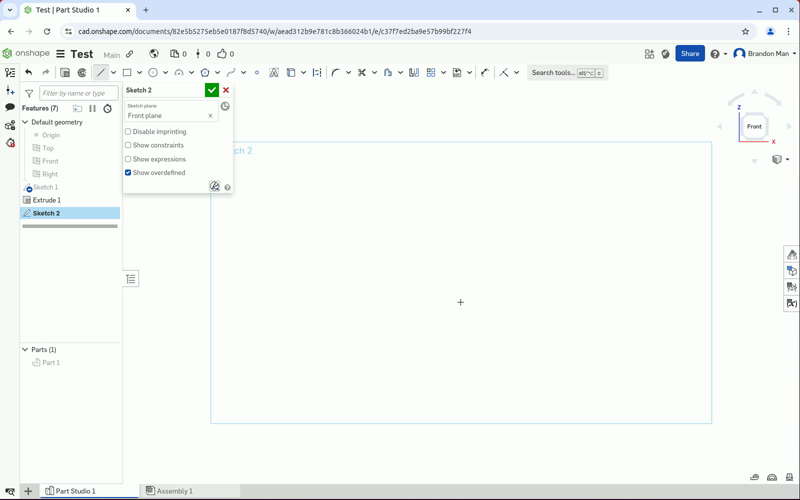
key_up(shift)
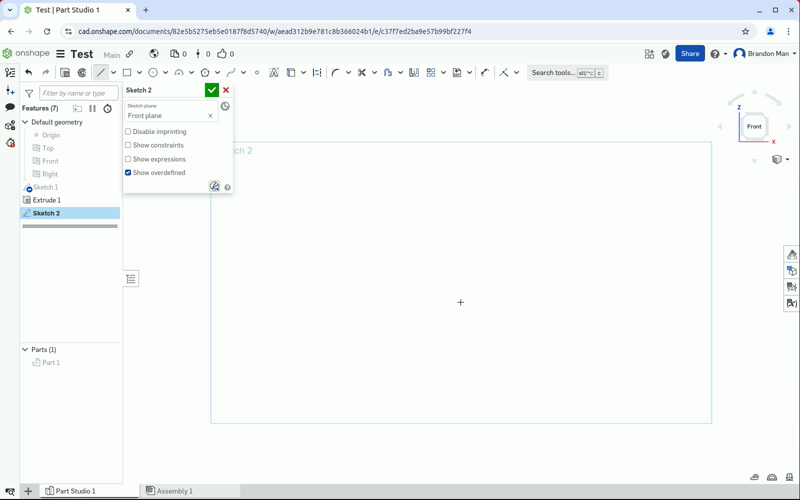
key_down(shift)
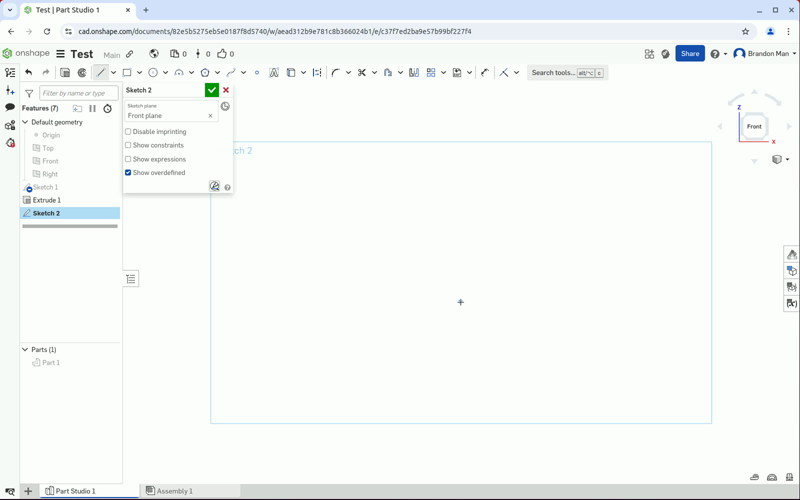
mouse_move(554, 301)
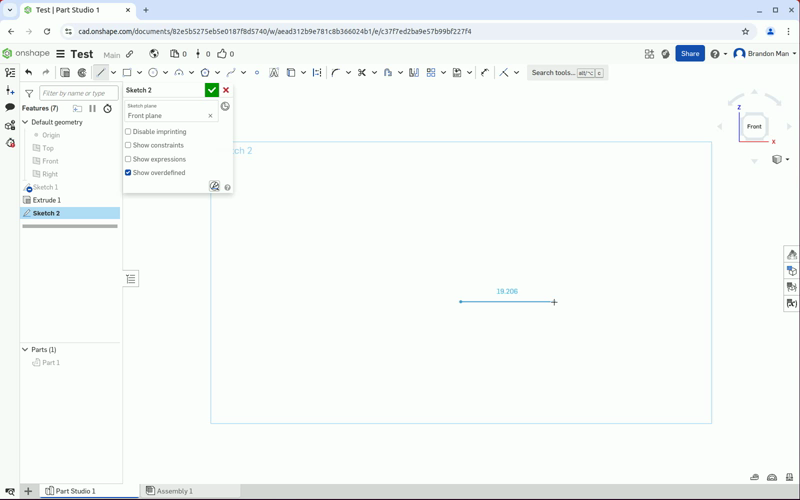
click(554, 301)
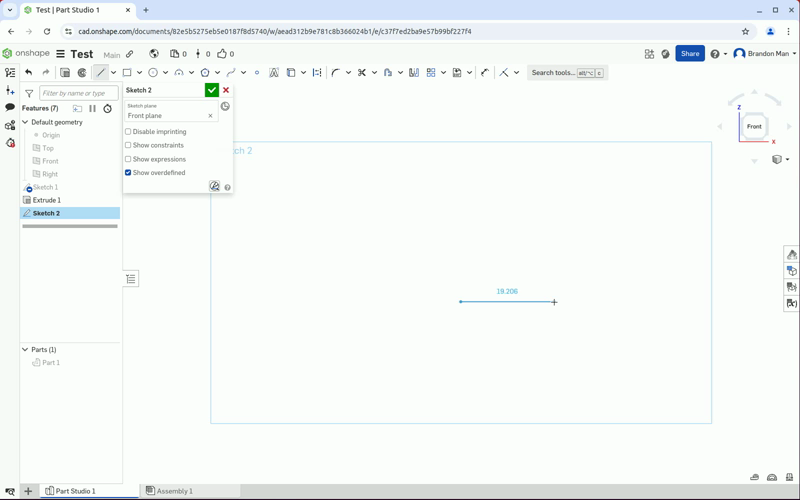
key_up(shift)
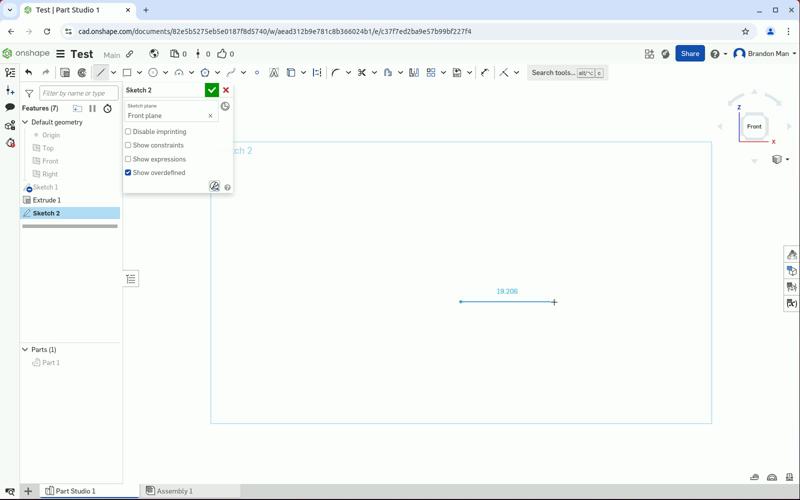
key(esc)
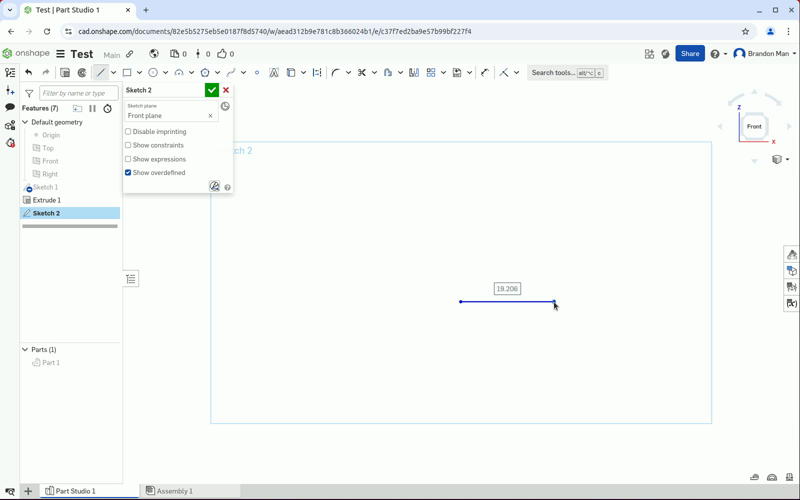
key(a)
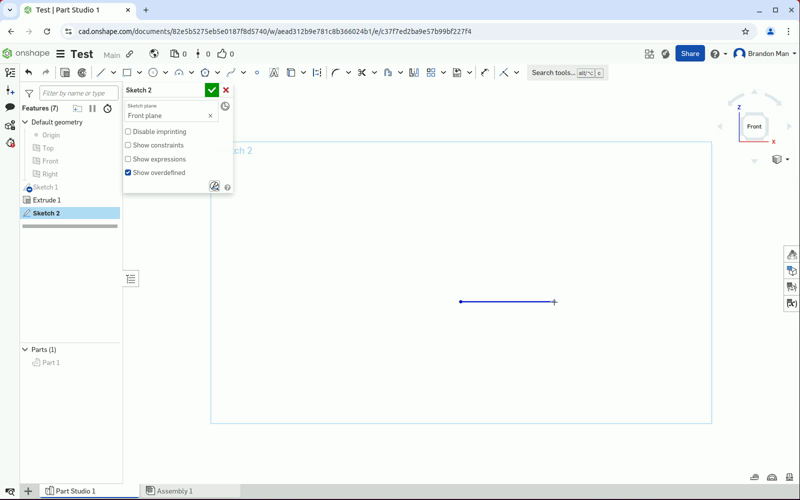
mouse_move(554, 301)
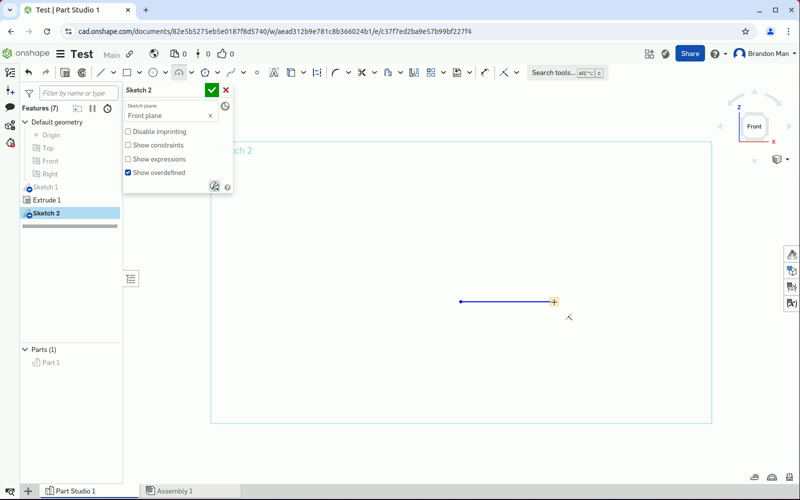
click(554, 301)
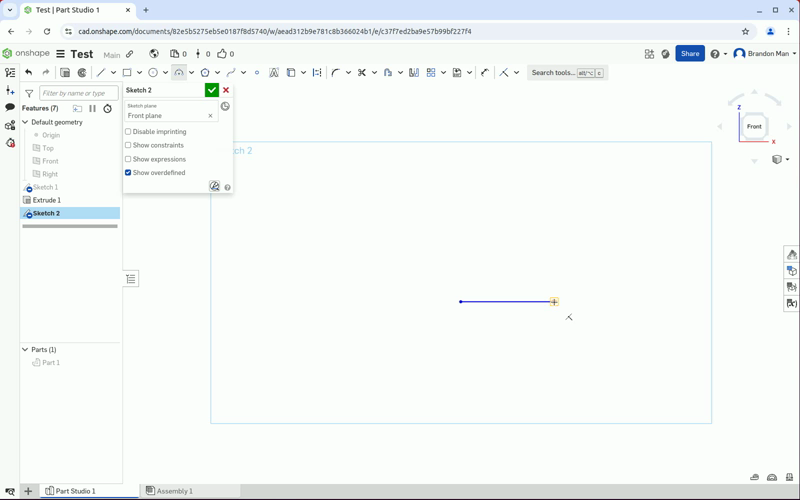
key_down(shift)
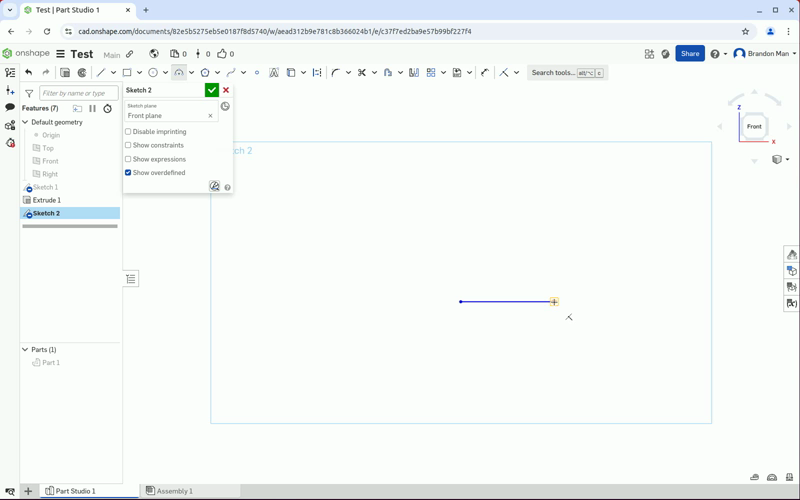
mouse_move(554, 263)
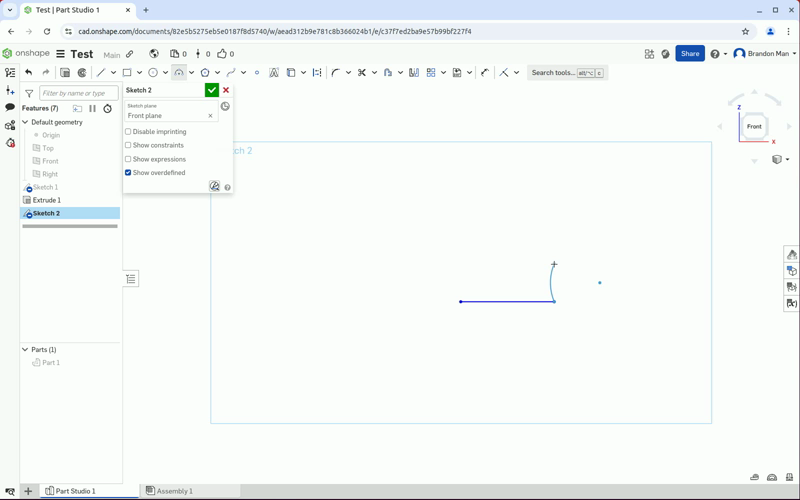
click(554, 263)
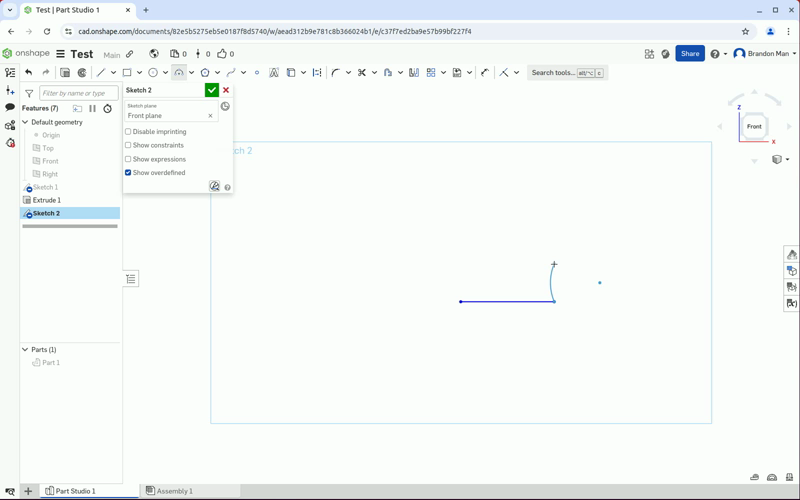
mouse_move(573, 282)
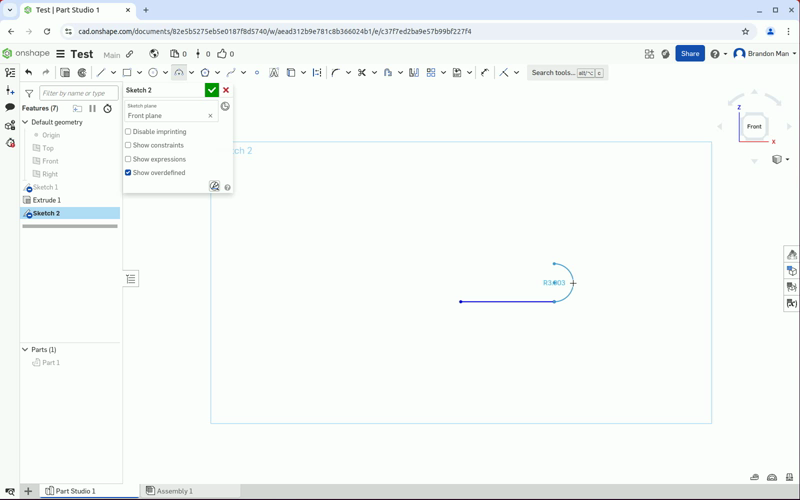
click(573, 282)
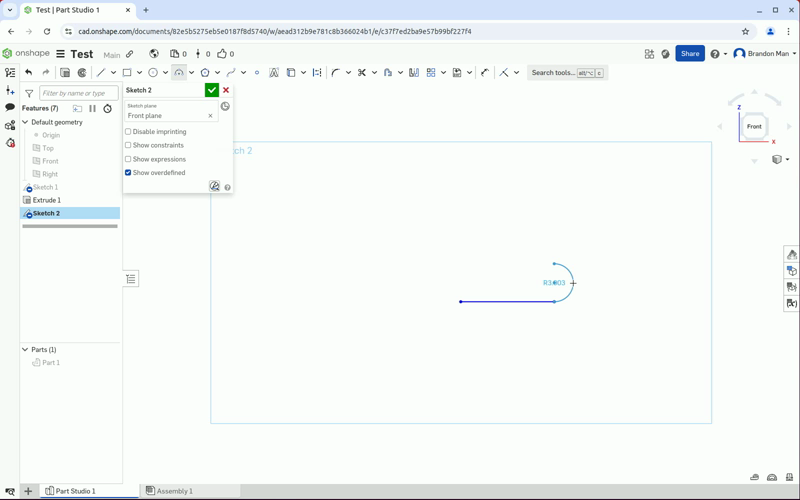
key_up(shift)
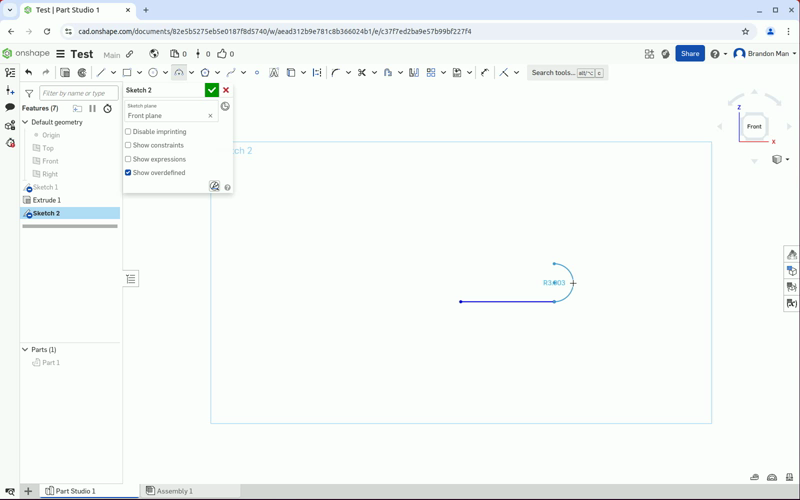
key(esc)
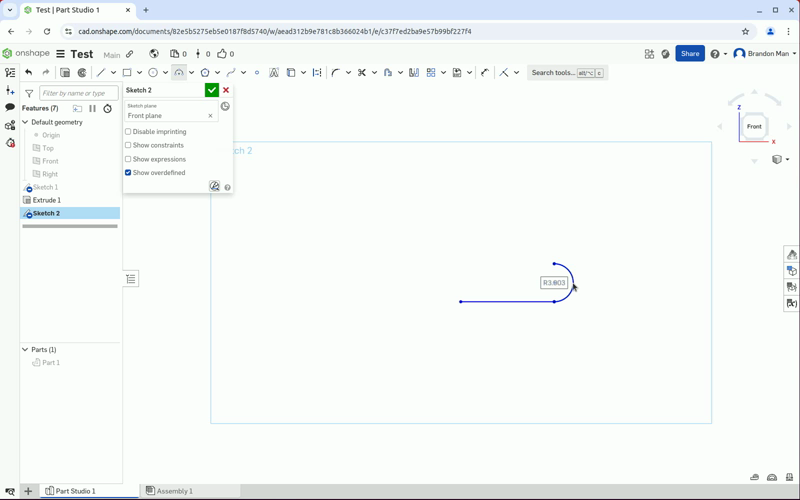
key(l)
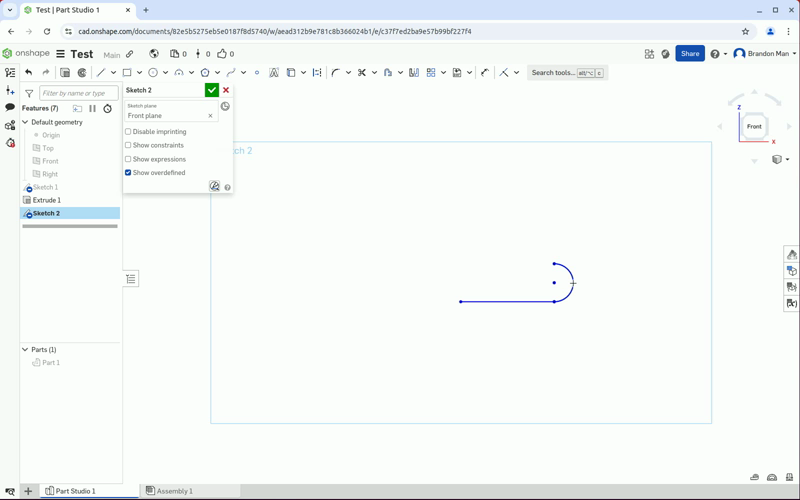
mouse_move(554, 263)
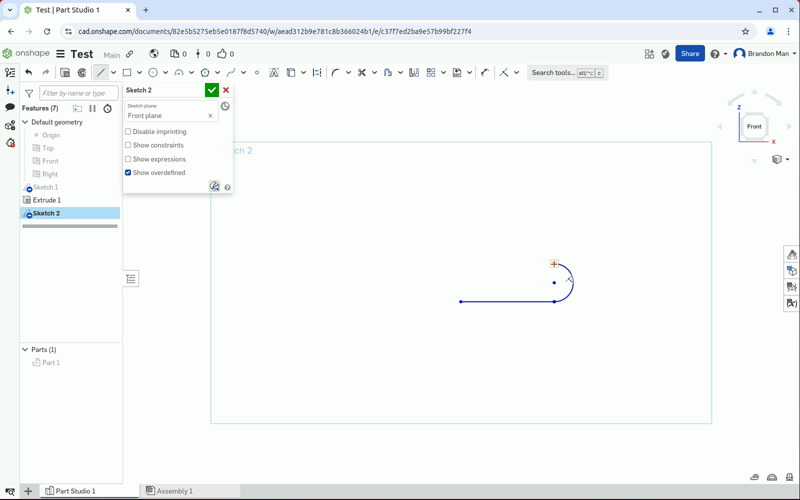
click(554, 263)
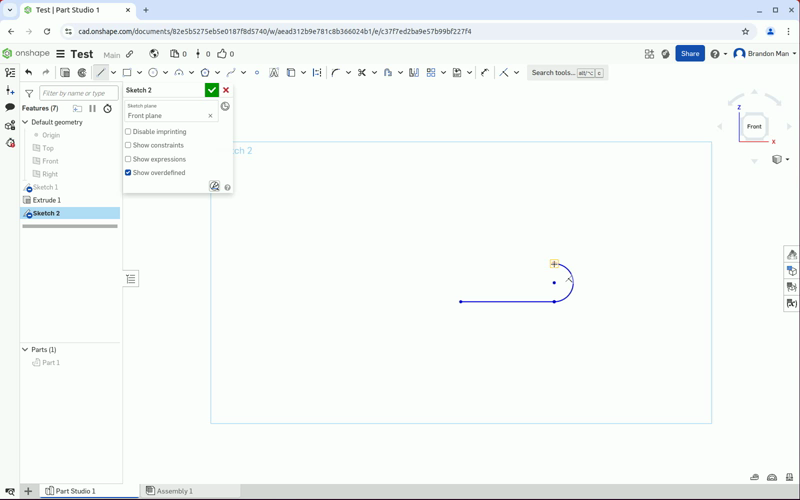
key_down(shift)
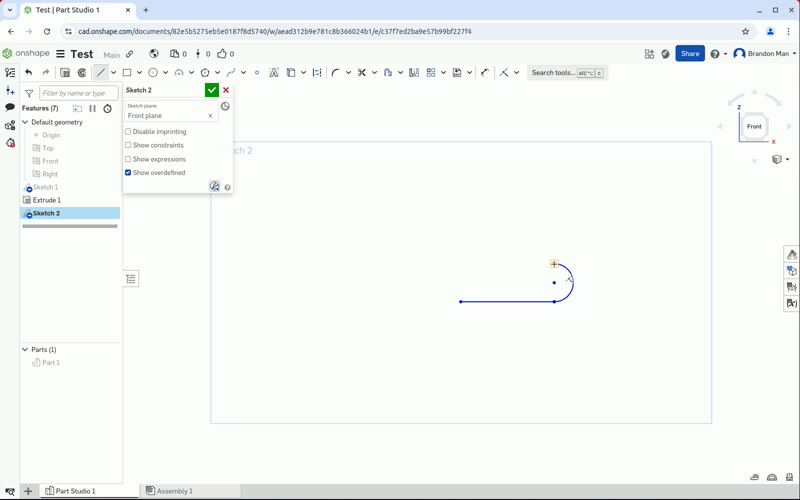
mouse_move(460, 263)
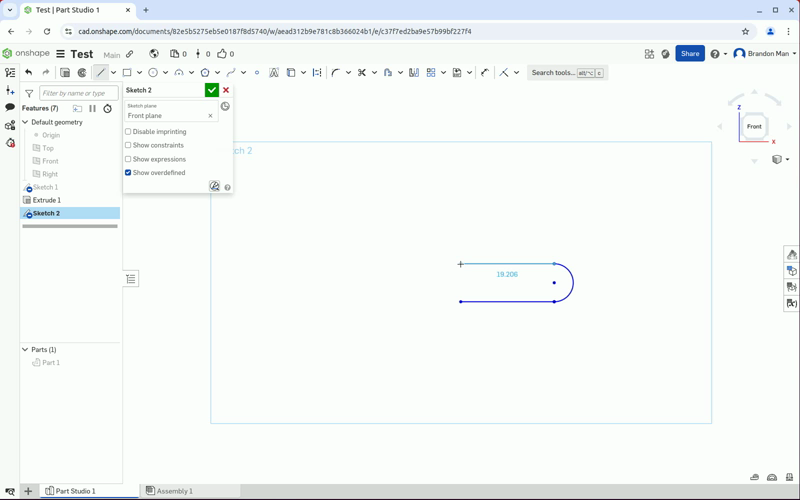
click(460, 263)
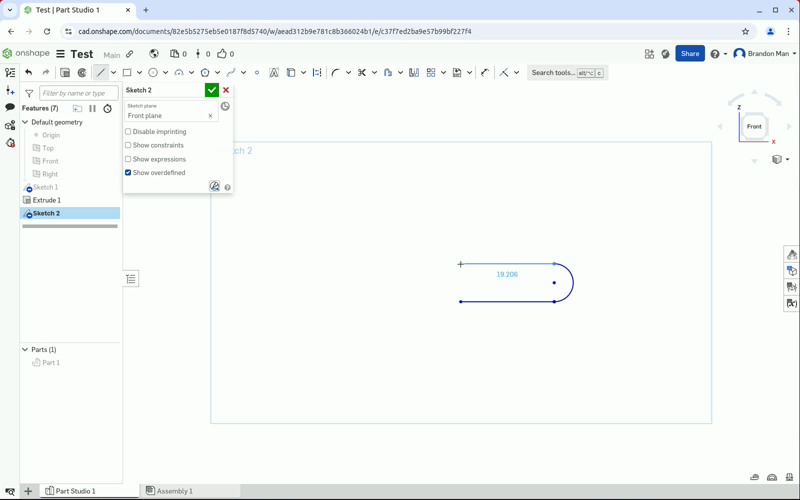
key_up(shift)
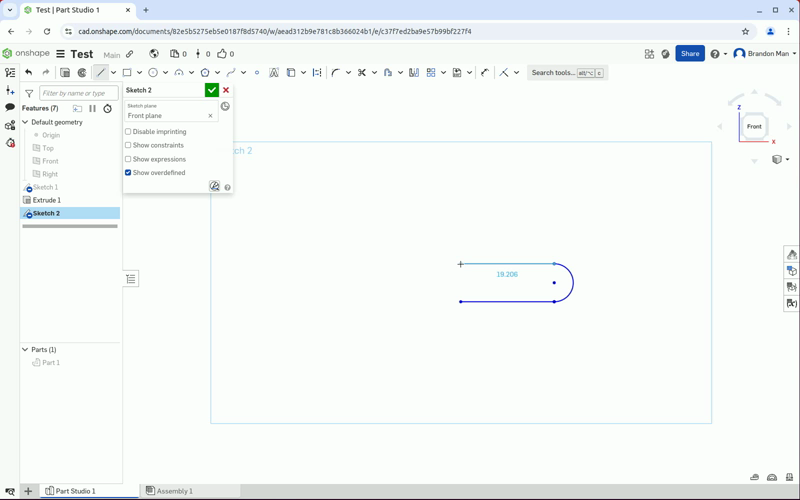
mouse_move(490, 263)
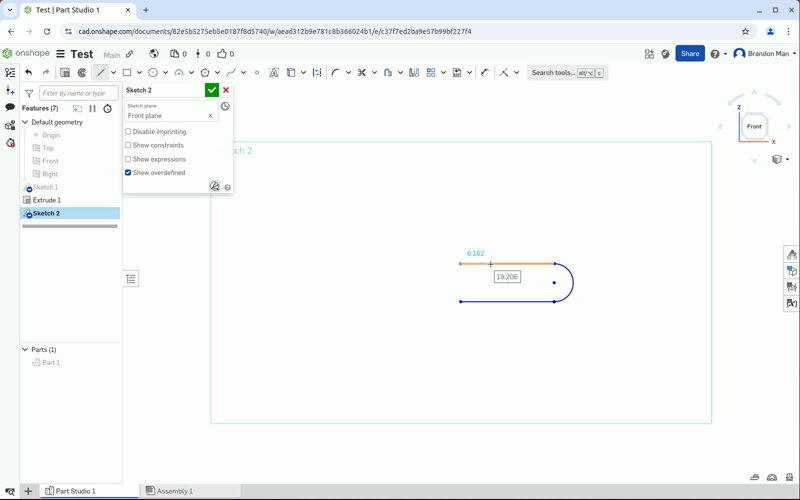
key_down(shift)
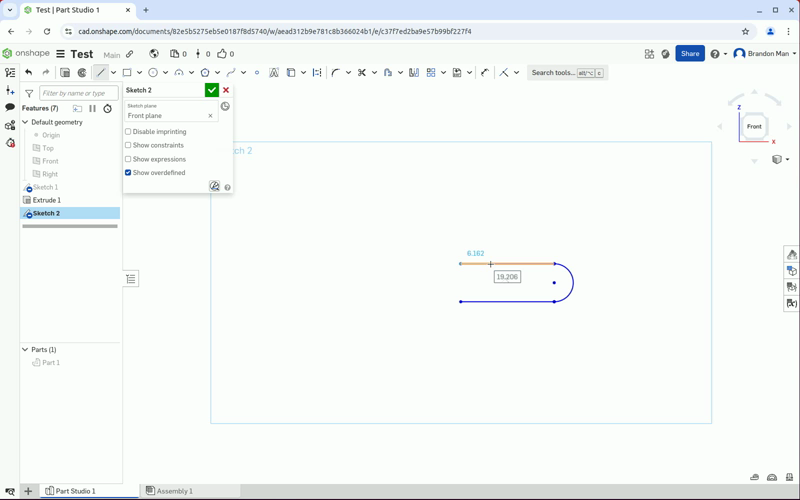
mouse_move(460, 301)
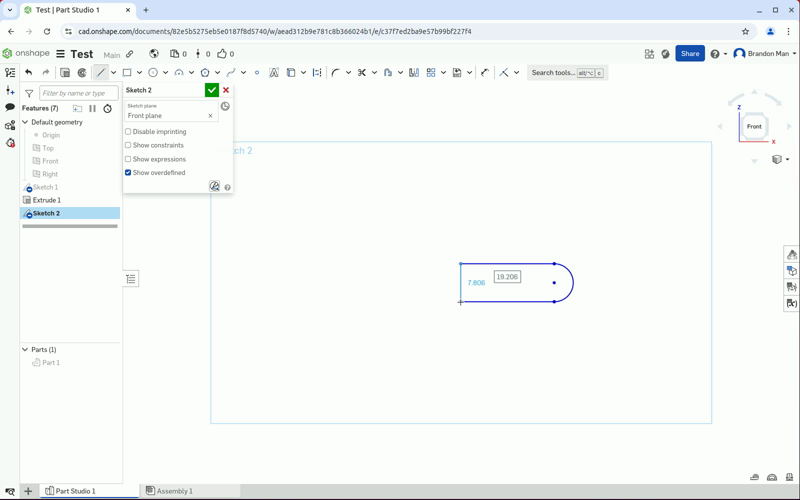
key_up(shift)
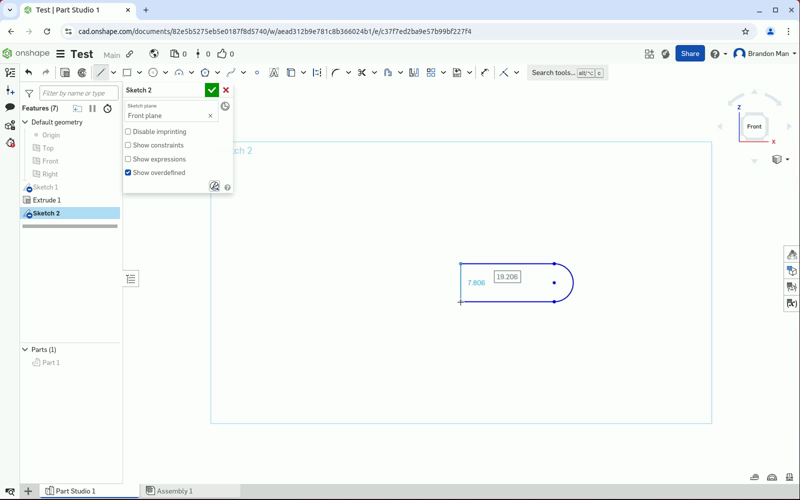
click(460, 301)
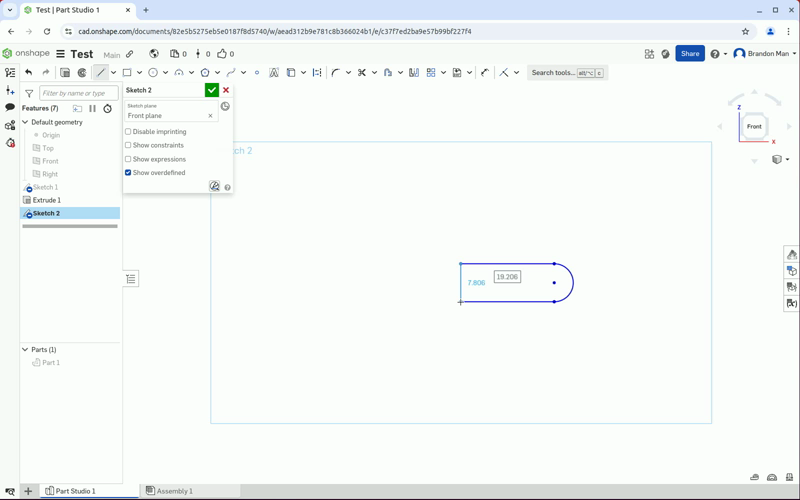
key(esc)
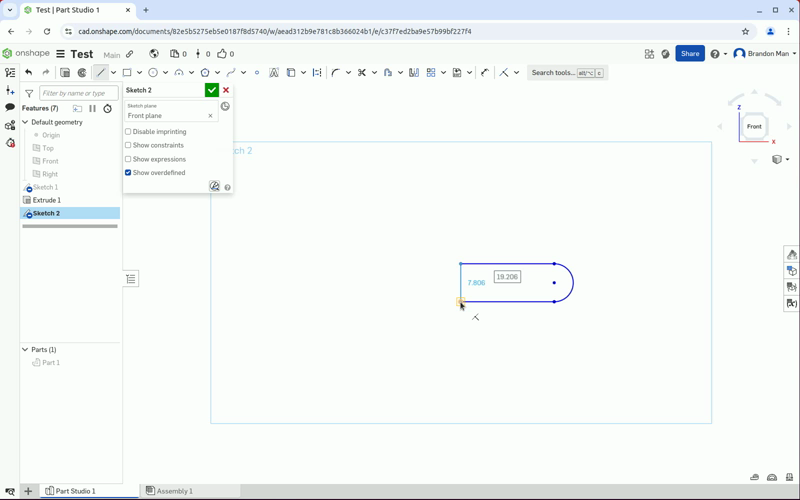
key(c)
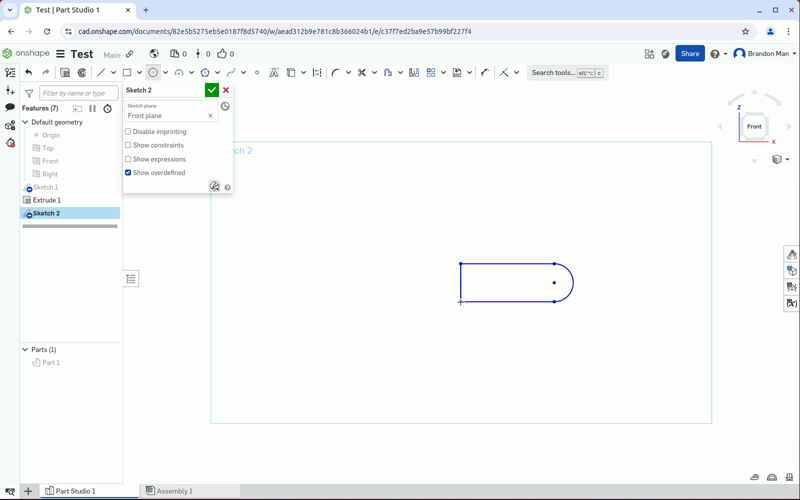
key_down(shift)
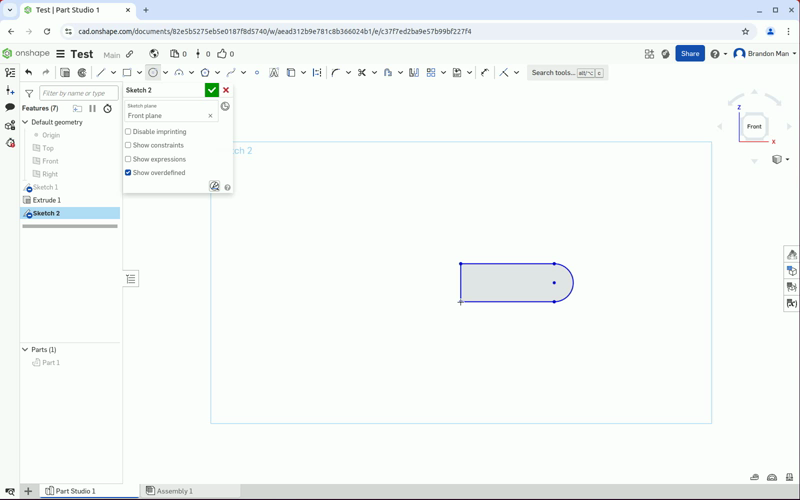
mouse_move(554, 282)
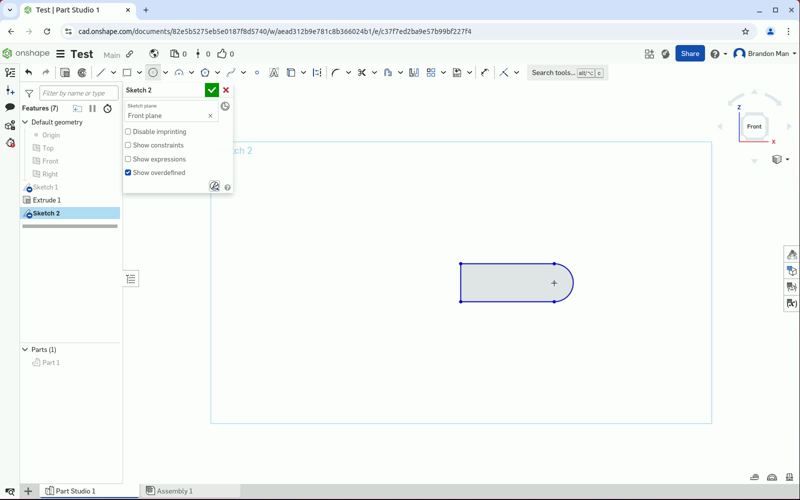
click(554, 282)
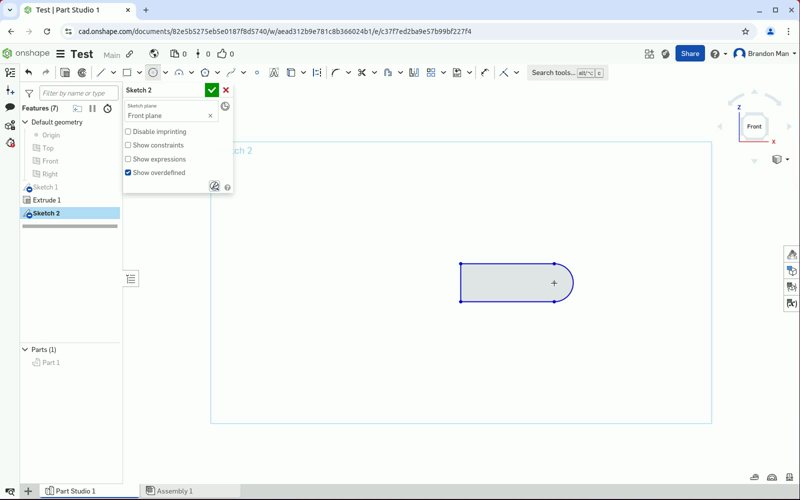
key_up(shift)
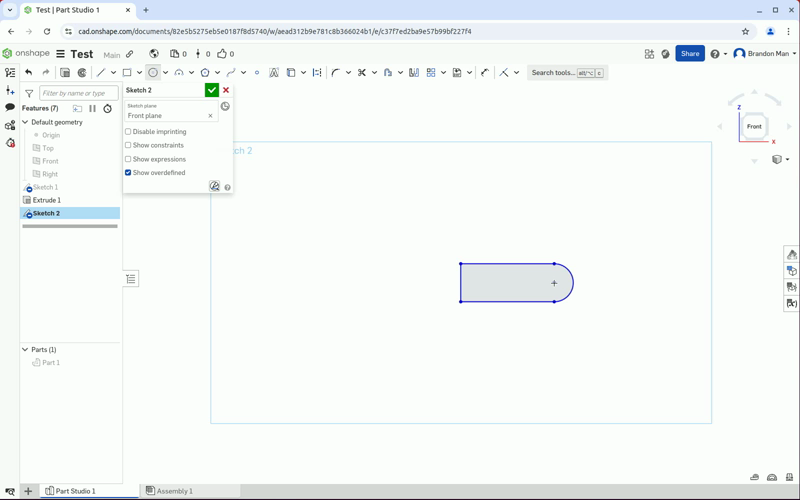
mouse_move(566, 282)
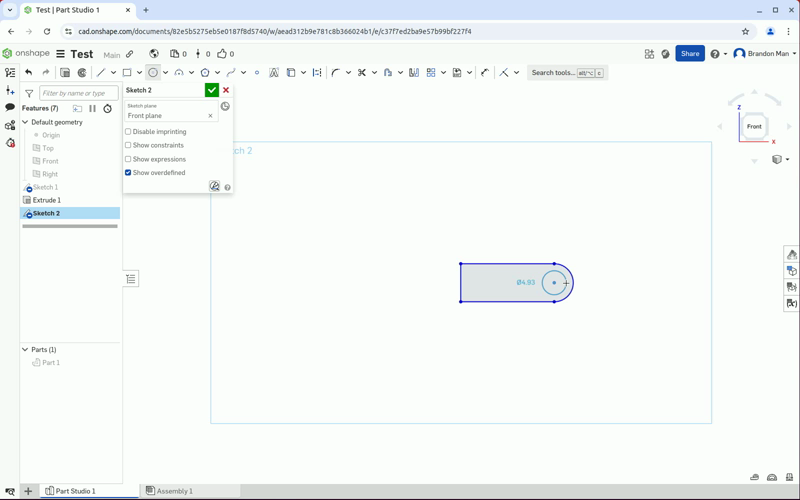
click(566, 282)
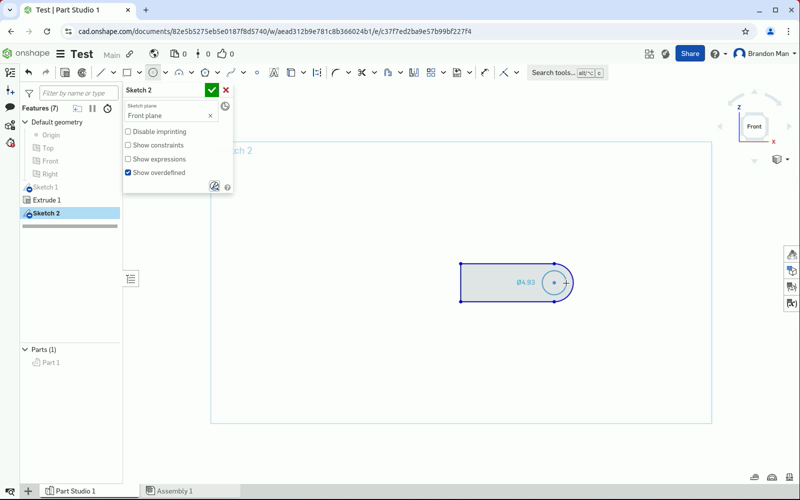
key(esc)
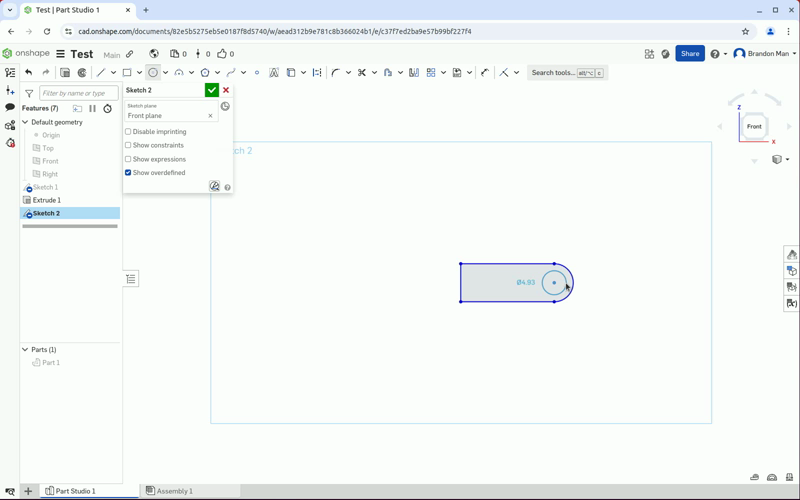
mouse_move(560, 295)
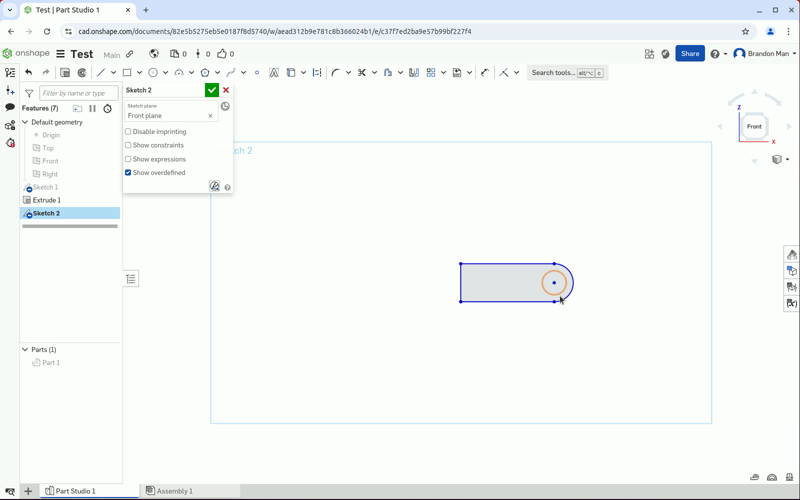
click(560, 295)
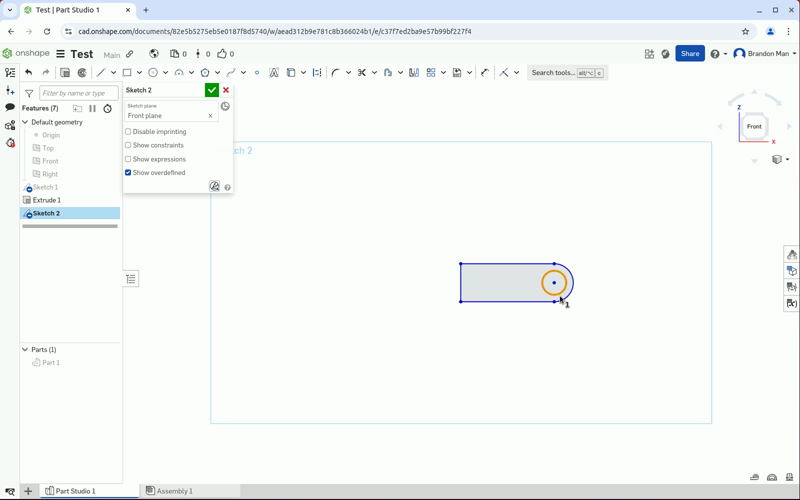
mouse_move(73, 352)
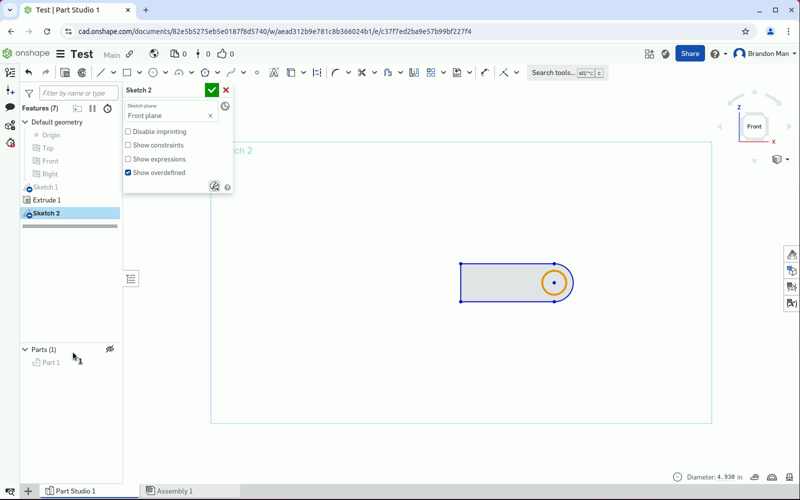
key(shift+y)
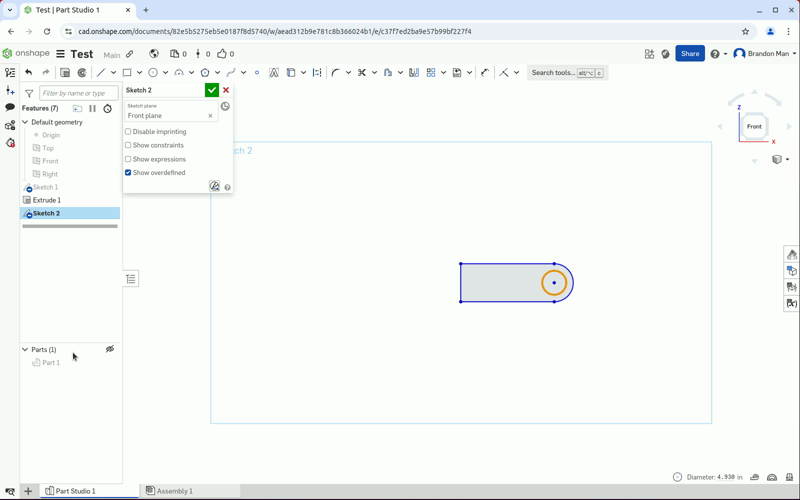
key(shift+e)
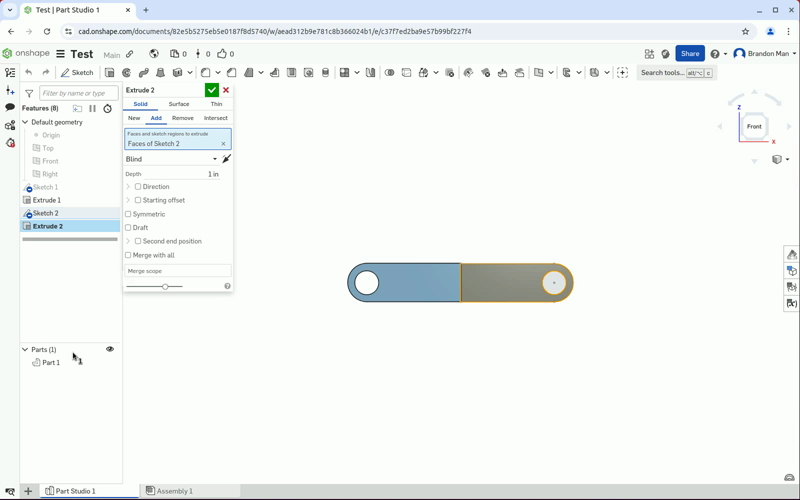
mouse_move(143, 106)
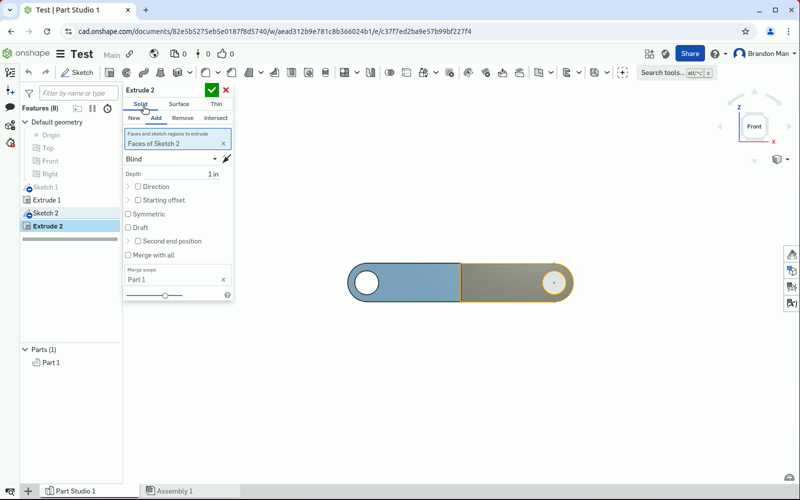
click(143, 106)
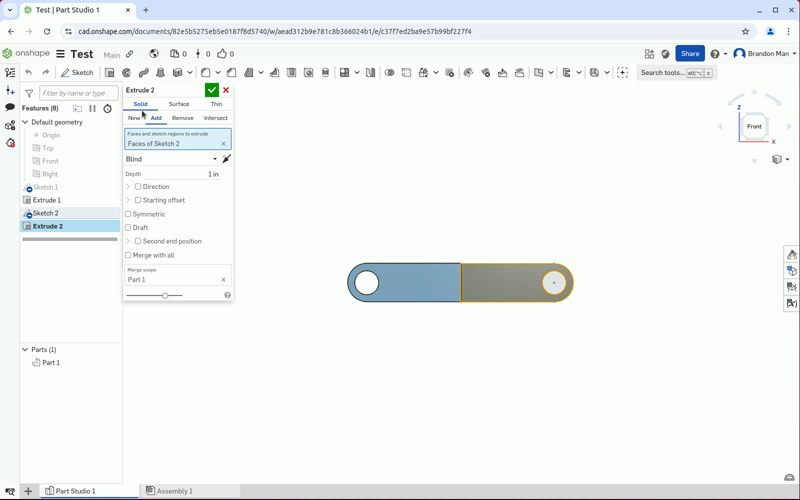
mouse_move(137, 120)
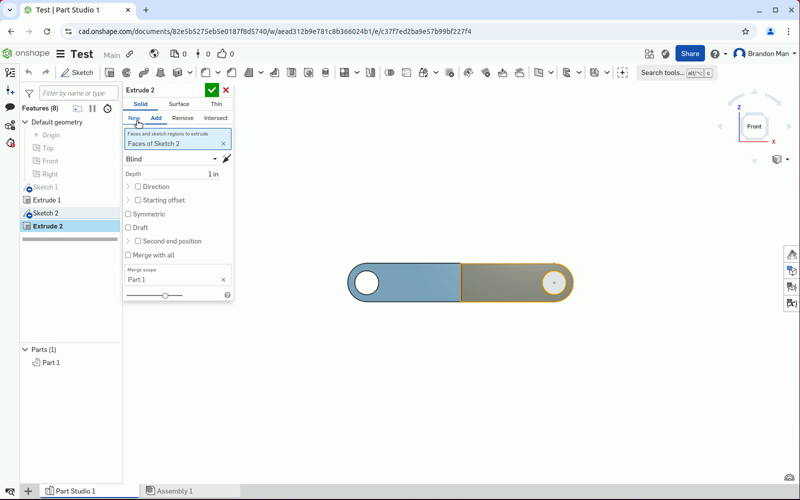
click(137, 120)
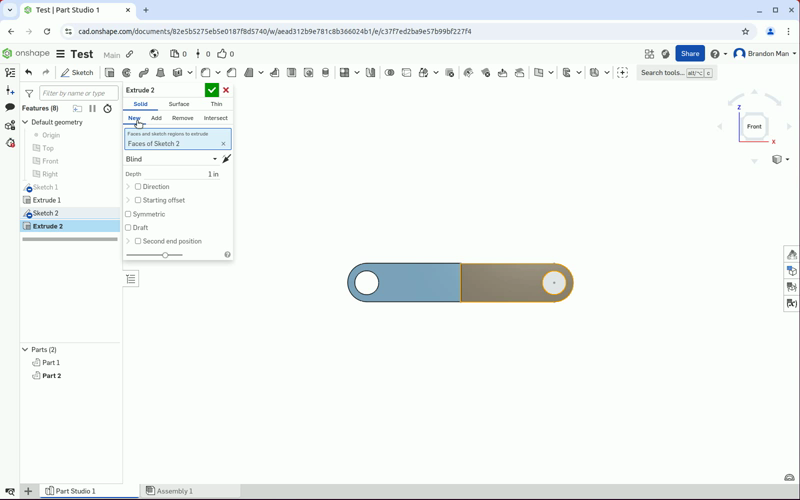
key(tab, 4)
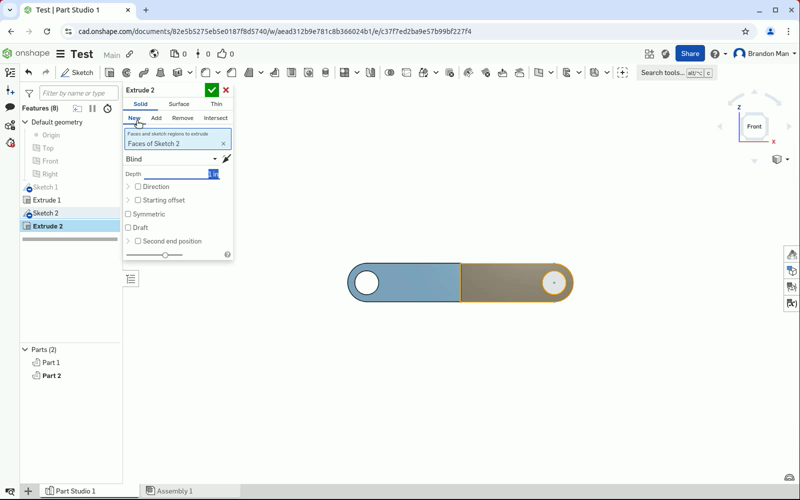
text(4.814)
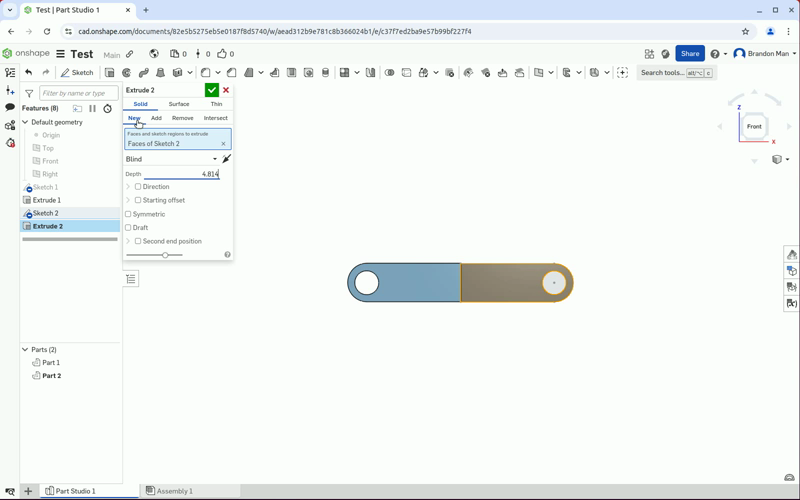
key(enter)
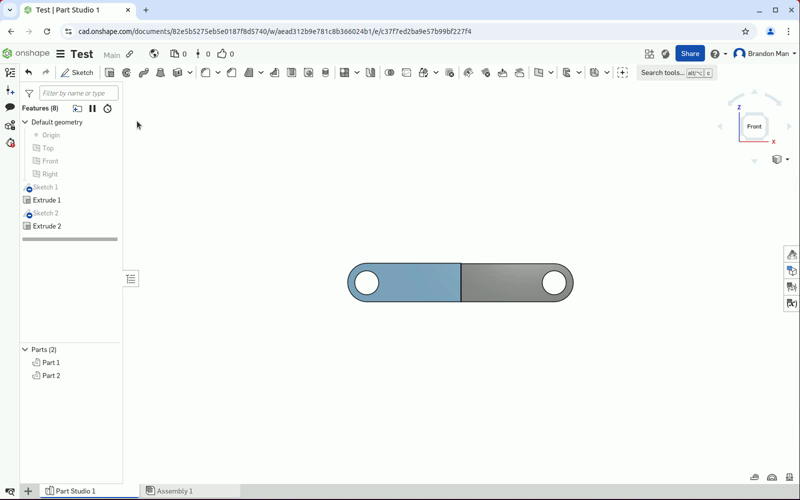
key(shift+h)
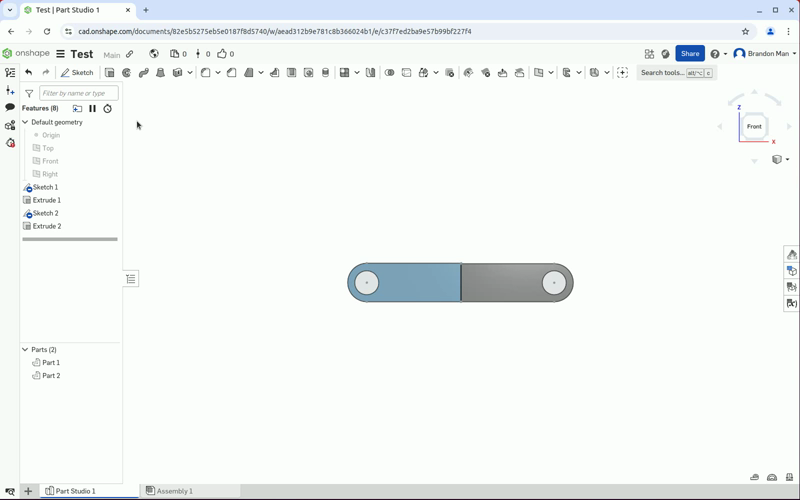
key(shift+h)
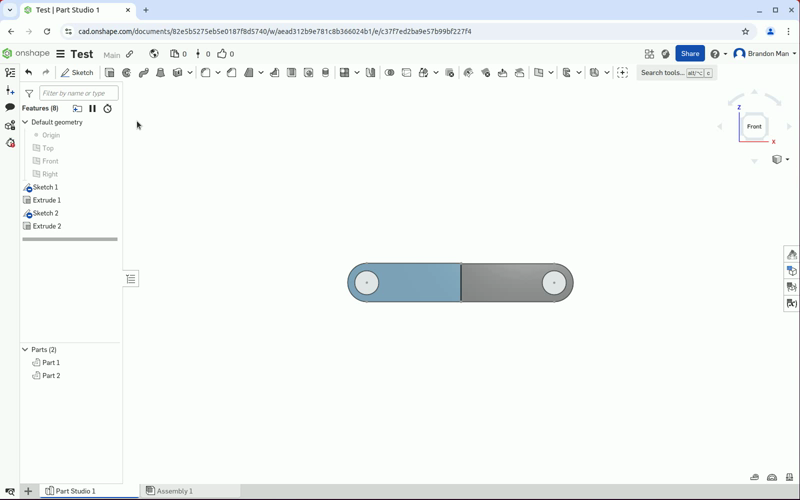
key(shift+7)
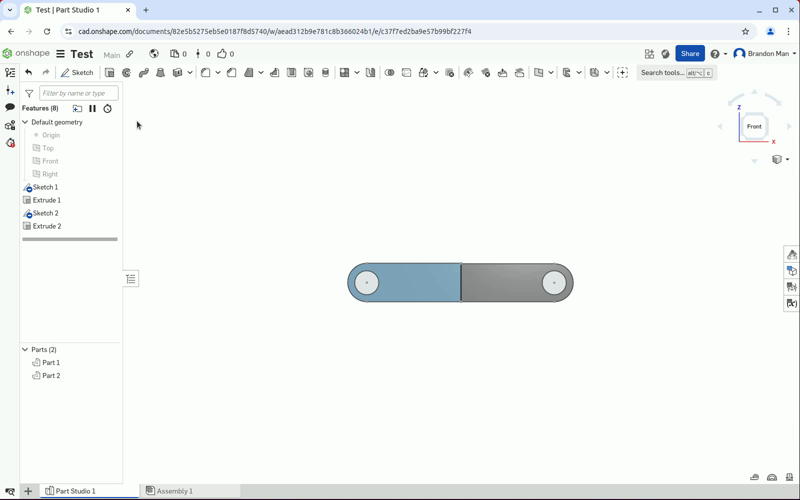
key(left, 2)
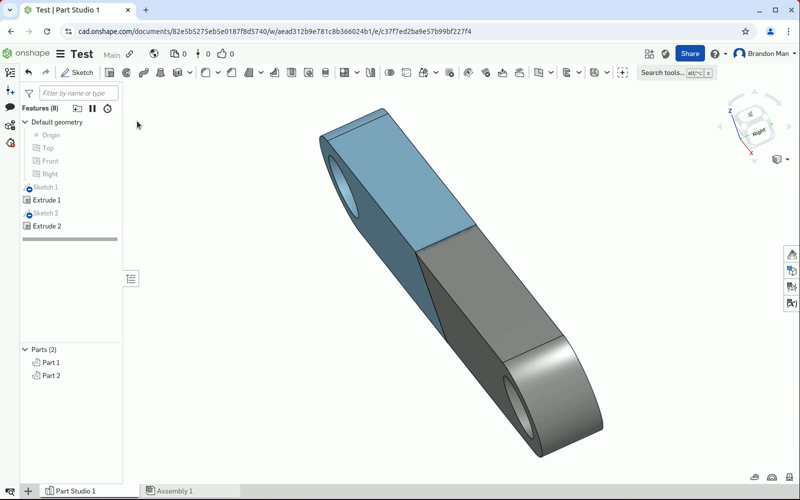
key(down, 2)
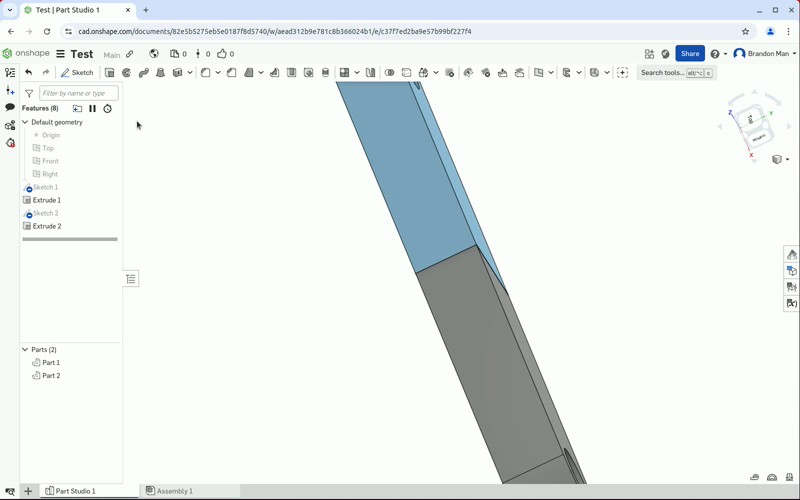
key(up, 2)
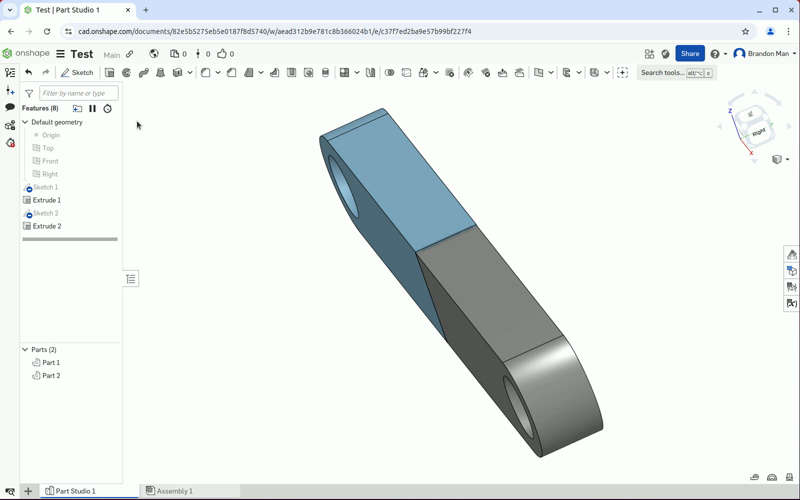
key(right, 2)
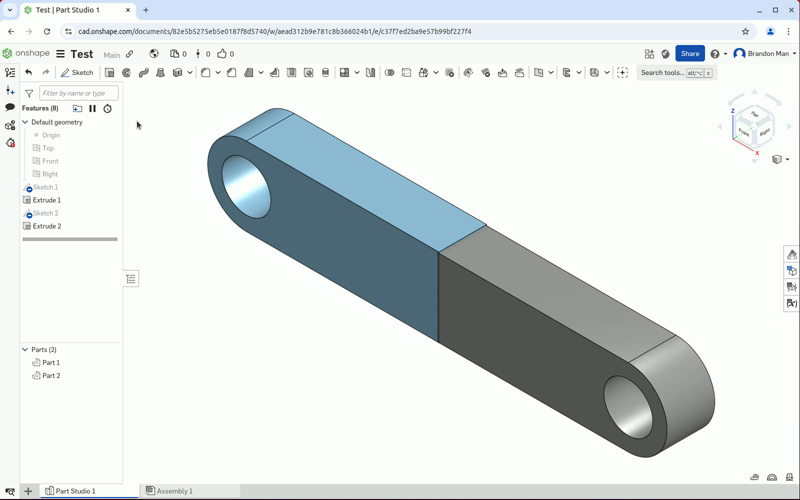
mouse_move(73, 189)
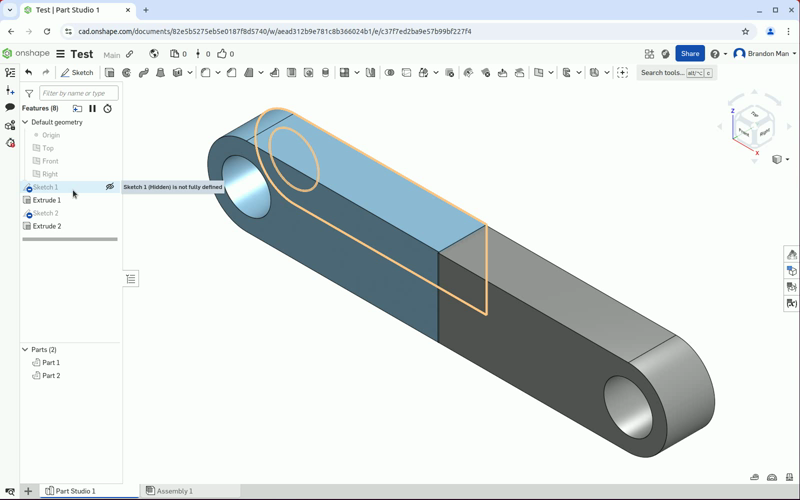
click(73, 189)